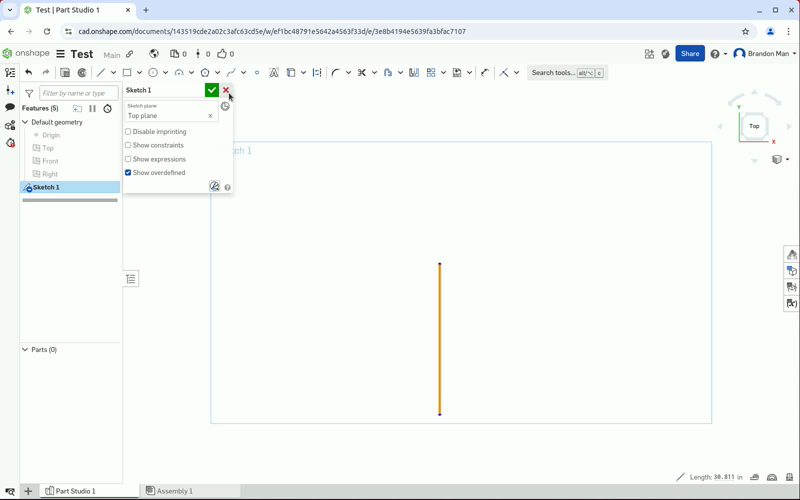
key(shift+h)
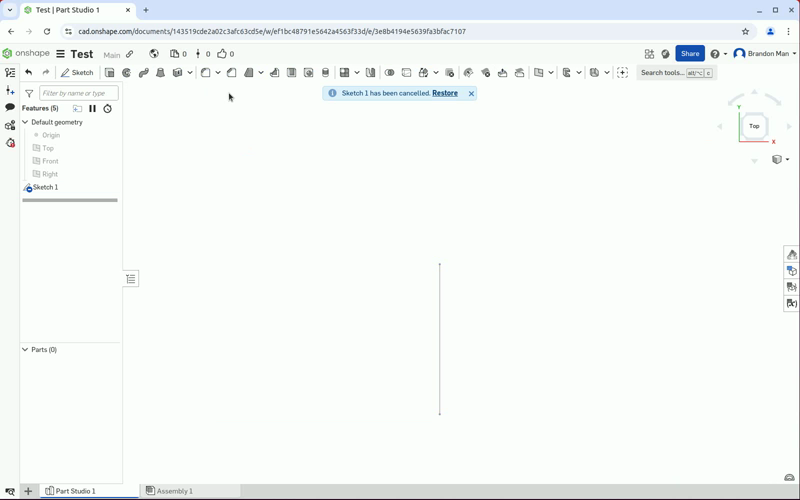
key(shift+s)
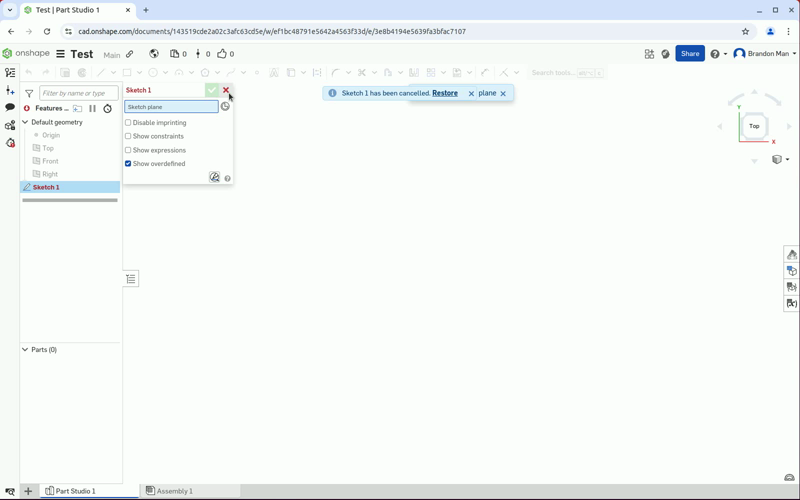
mouse_move(73, 150)
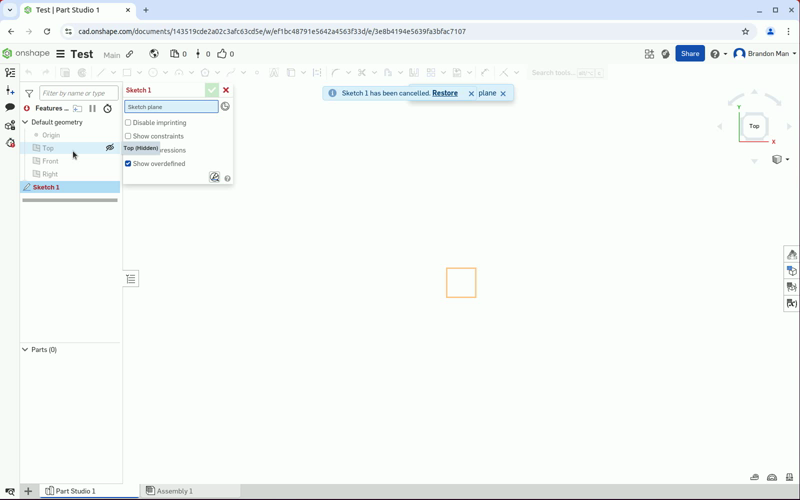
click(73, 150)
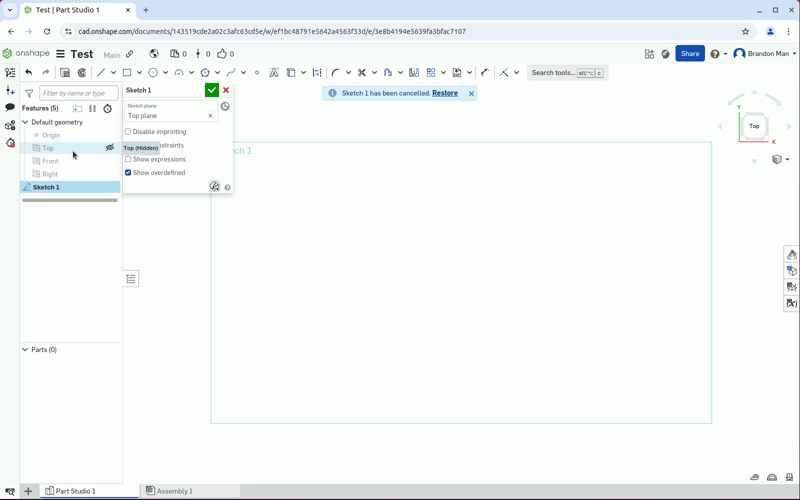
mouse_move(73, 352)
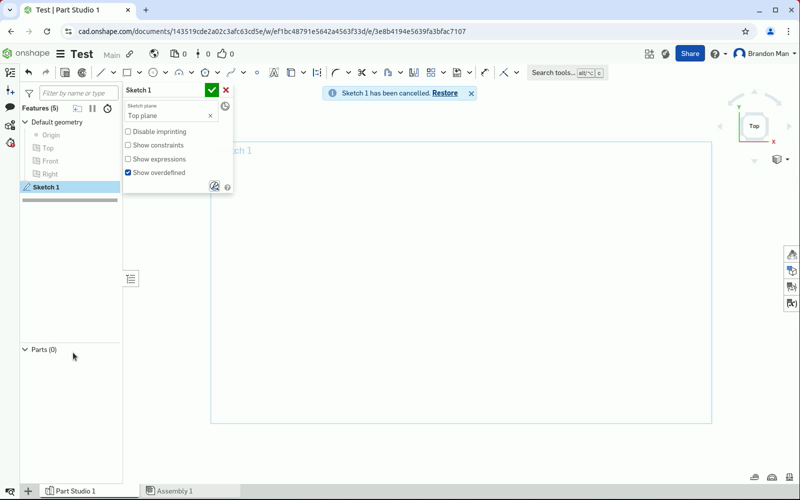
key(y)
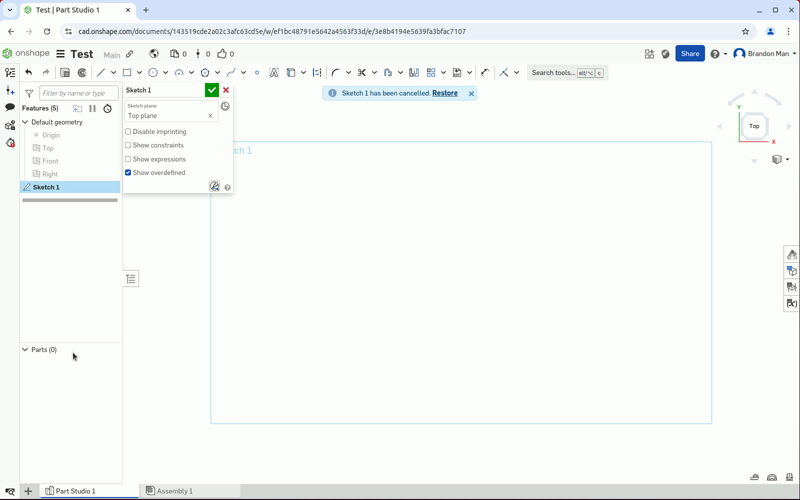
key(l)
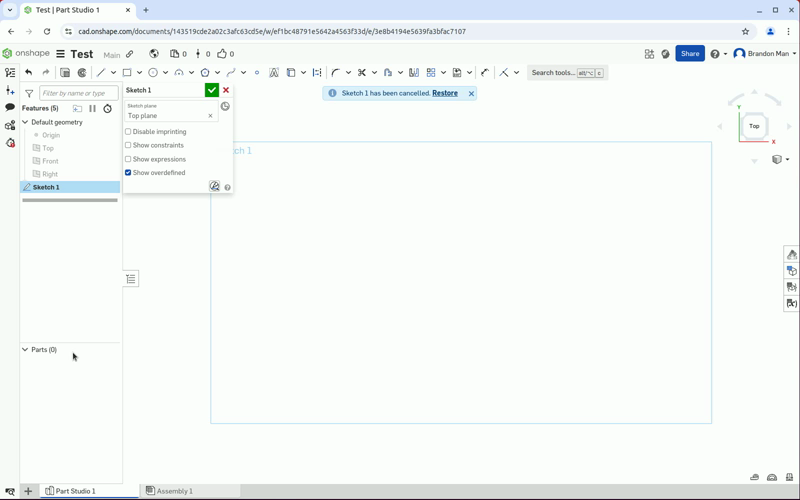
key_down(shift)
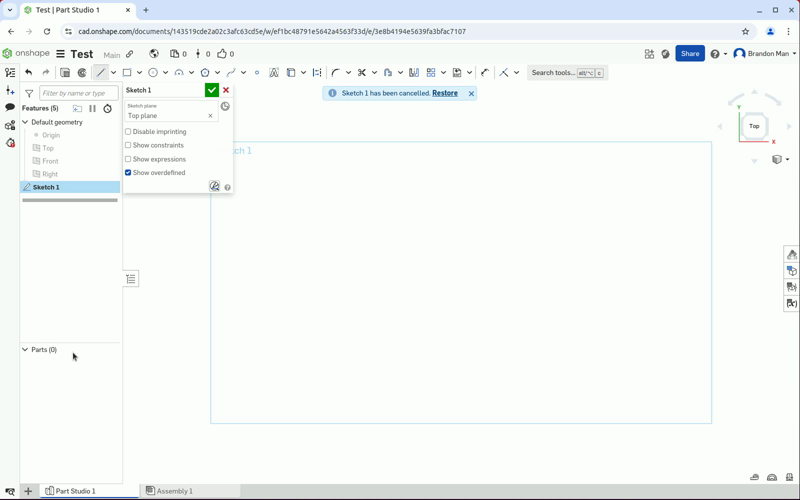
mouse_move(349, 282)
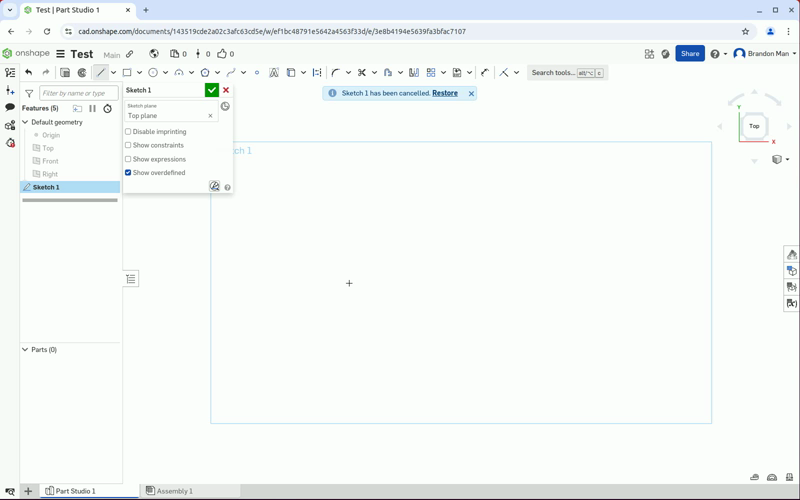
click(349, 282)
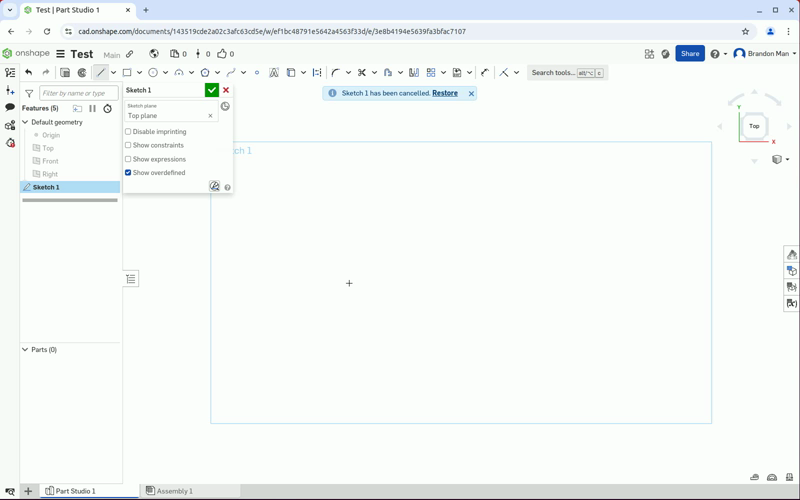
key_up(shift)
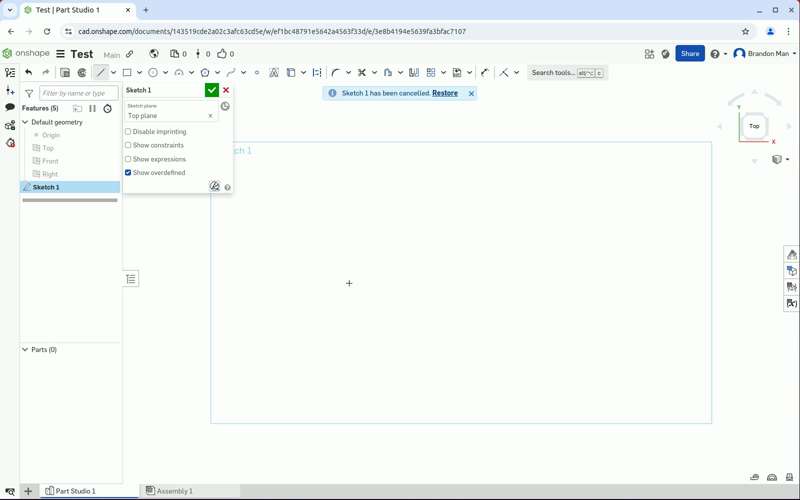
key_down(shift)
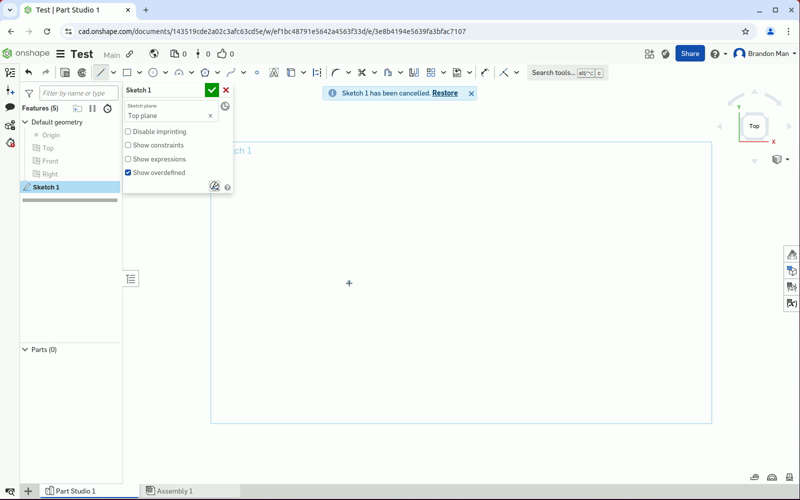
mouse_move(405, 378)
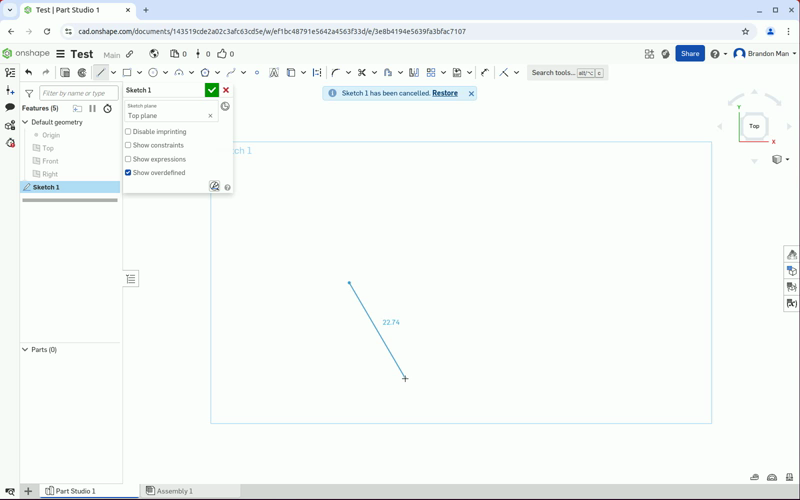
click(405, 378)
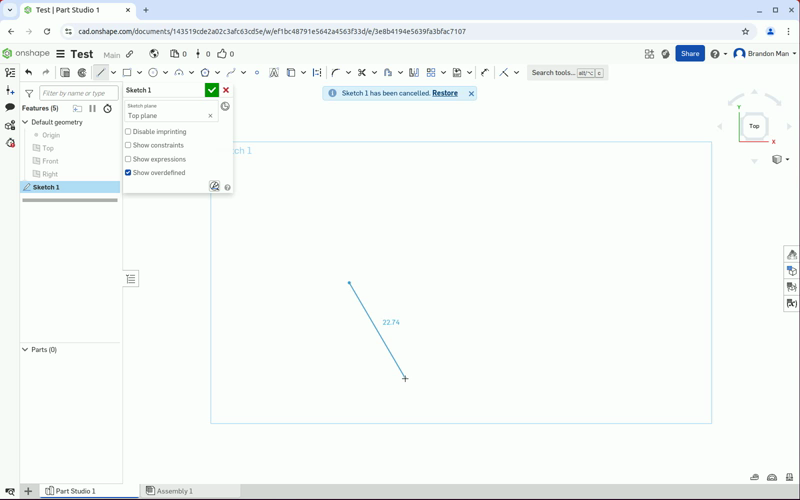
key_up(shift)
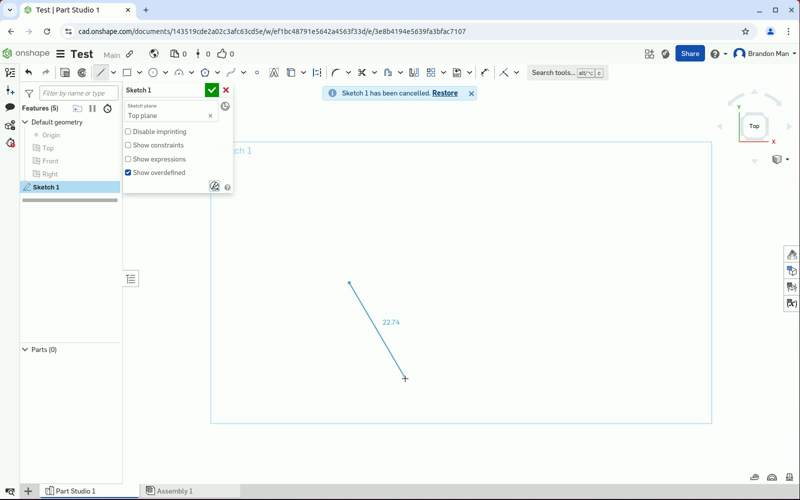
key_down(shift)
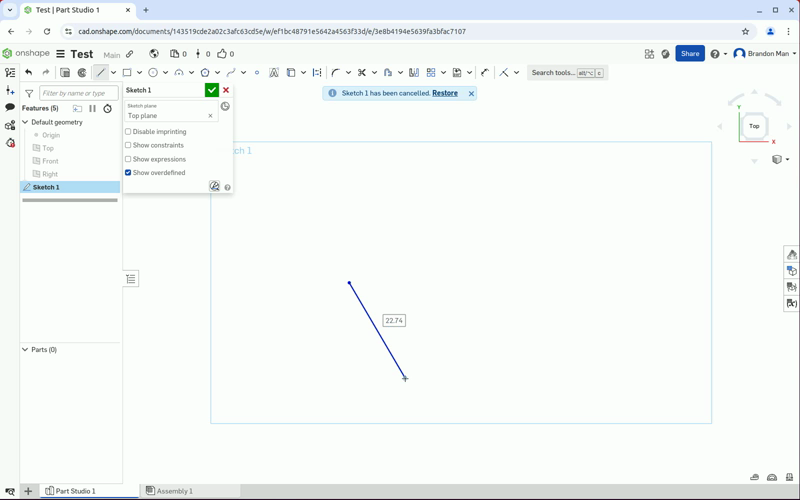
mouse_move(514, 378)
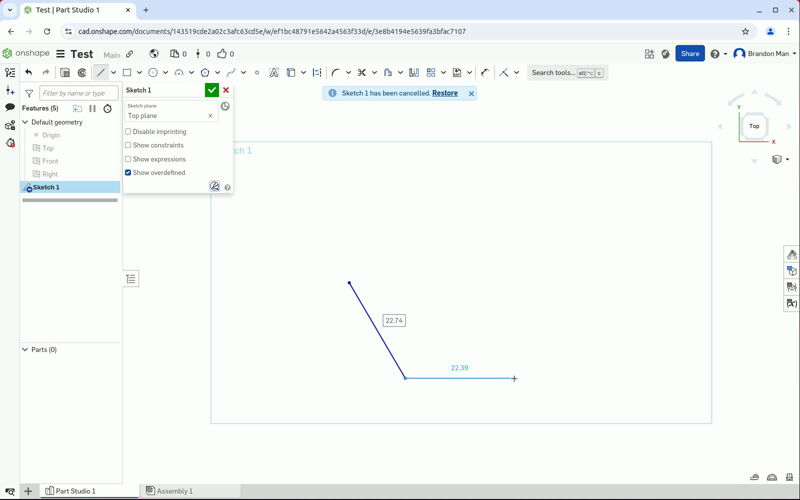
click(514, 378)
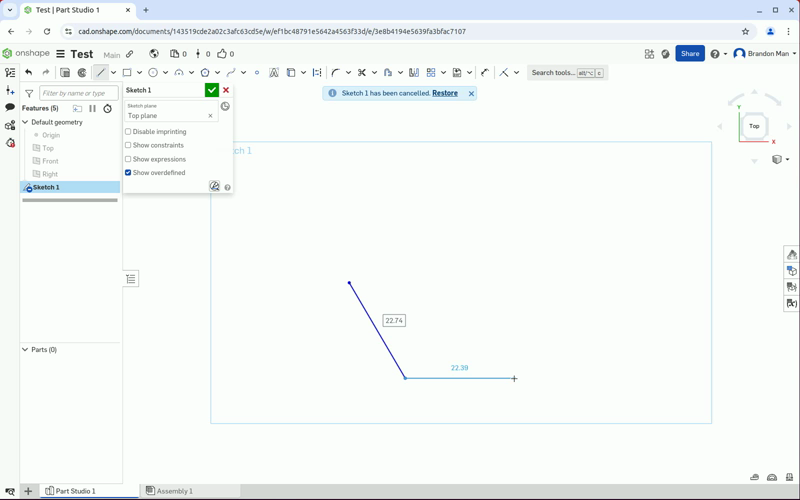
key_up(shift)
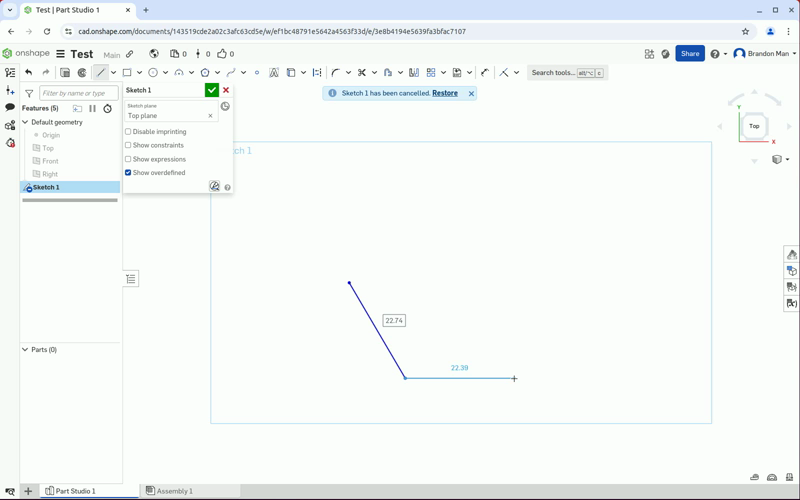
key_down(shift)
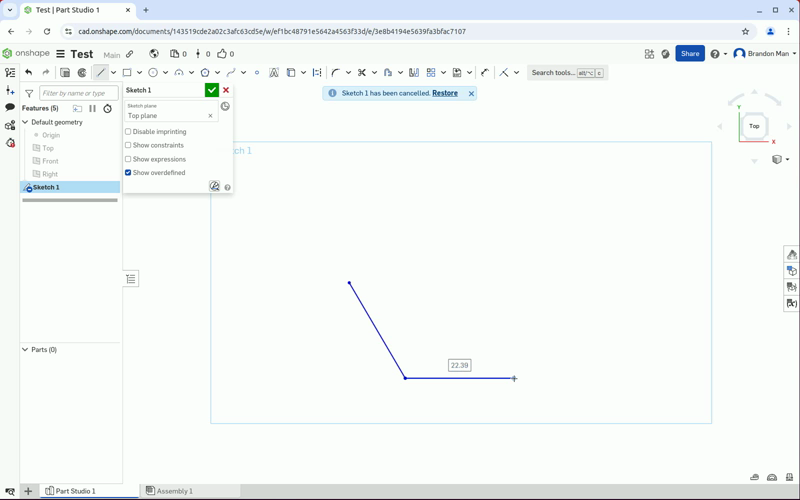
mouse_move(569, 282)
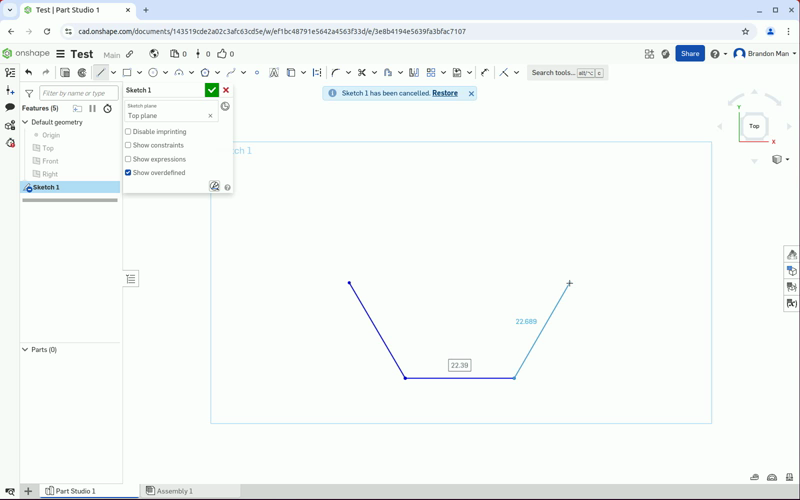
click(569, 282)
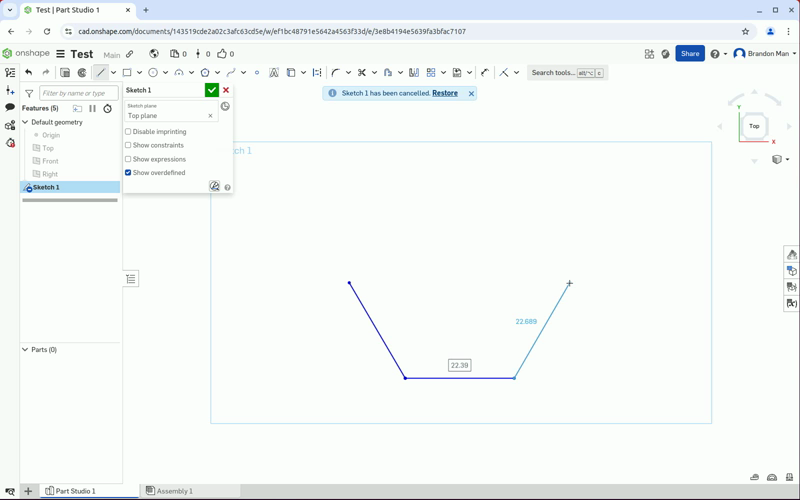
key_up(shift)
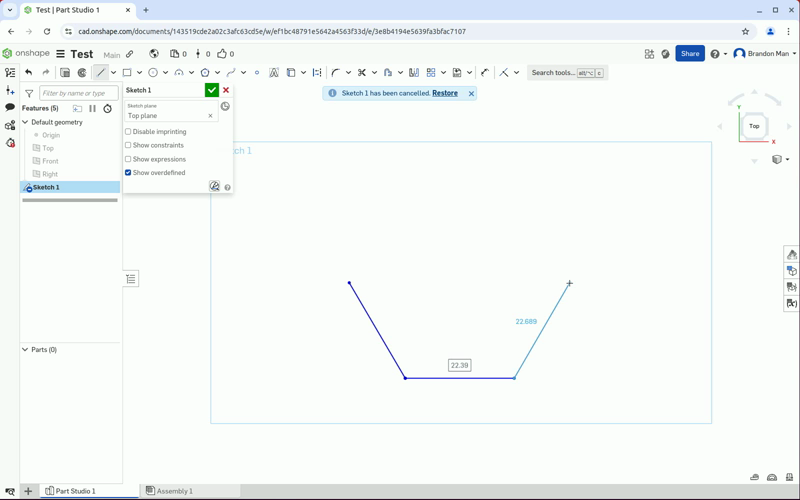
key_down(shift)
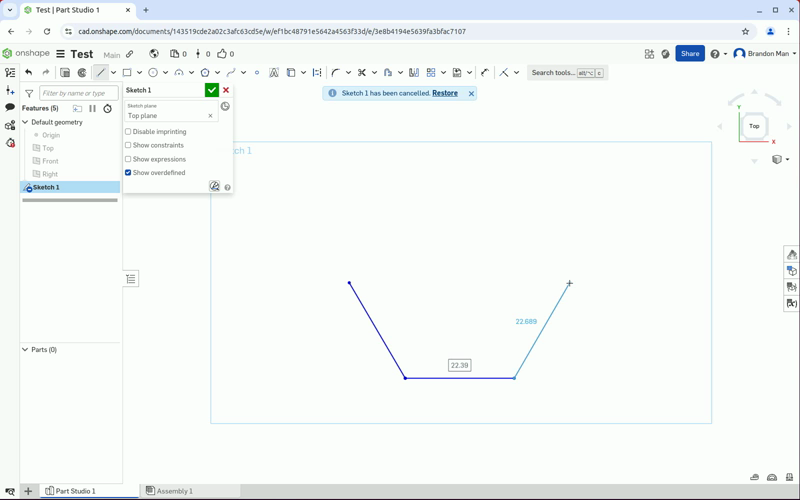
mouse_move(514, 187)
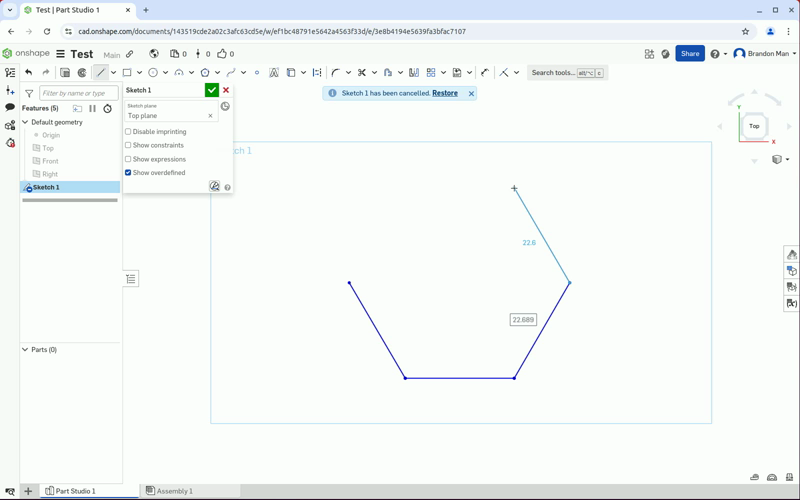
click(514, 187)
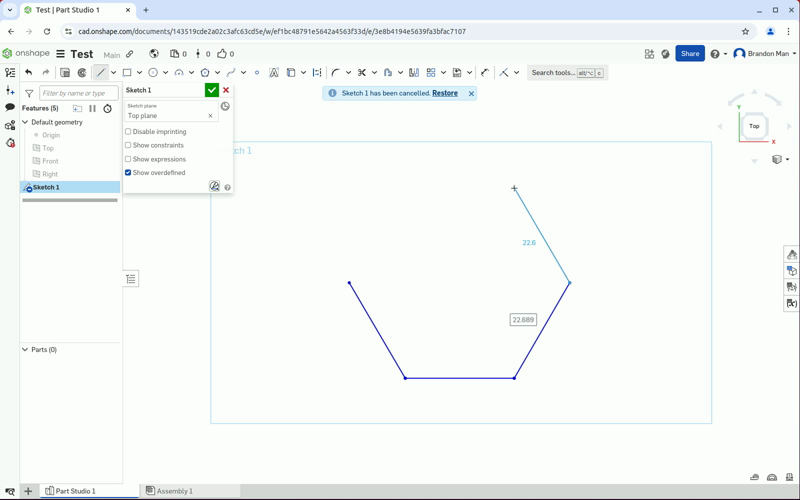
key_up(shift)
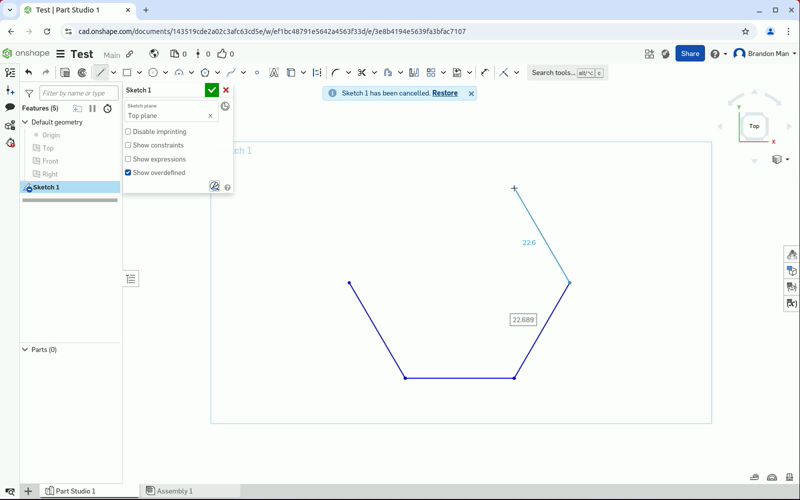
key_down(shift)
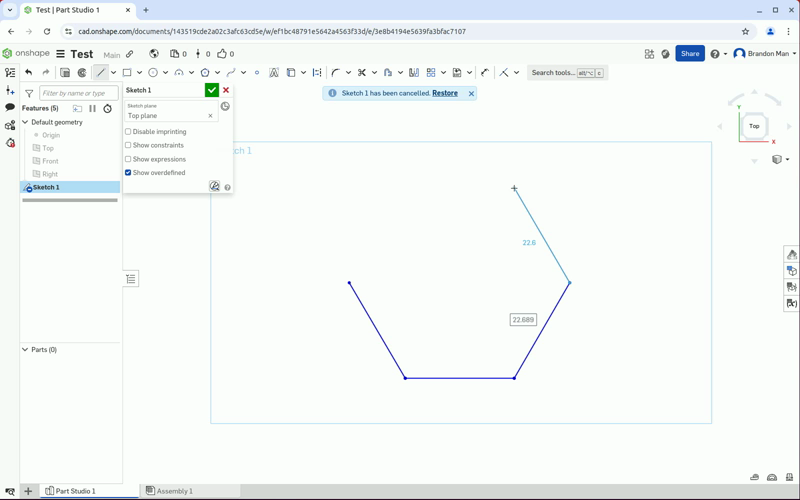
mouse_move(405, 187)
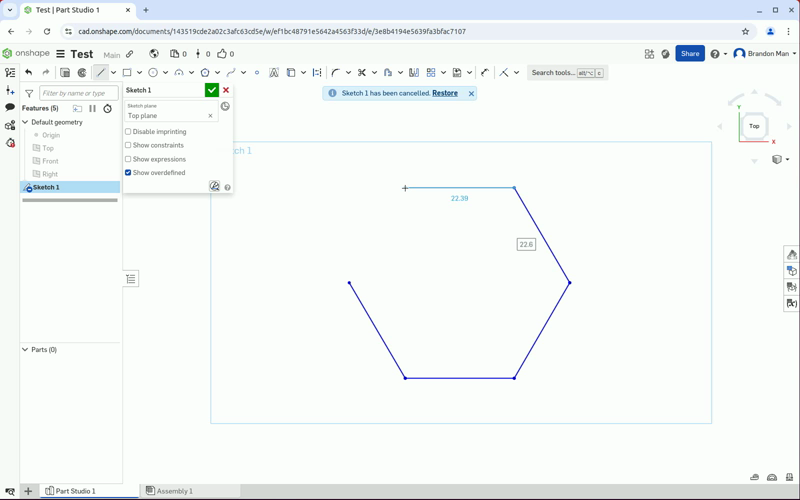
click(405, 187)
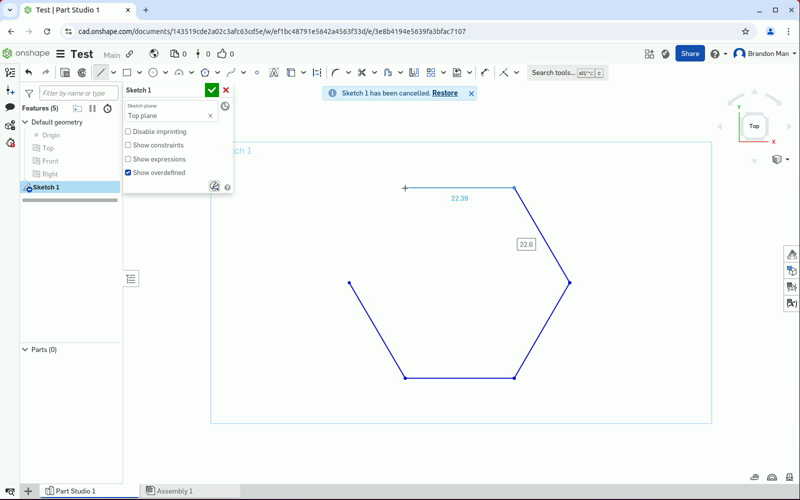
key_up(shift)
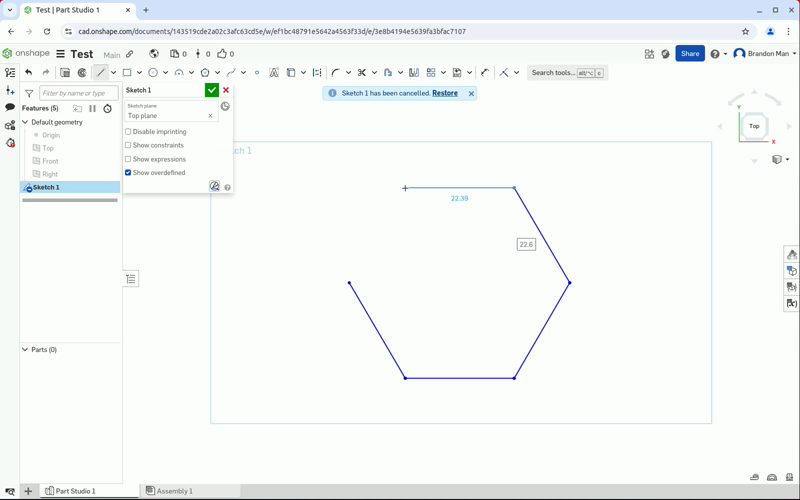
key_down(shift)
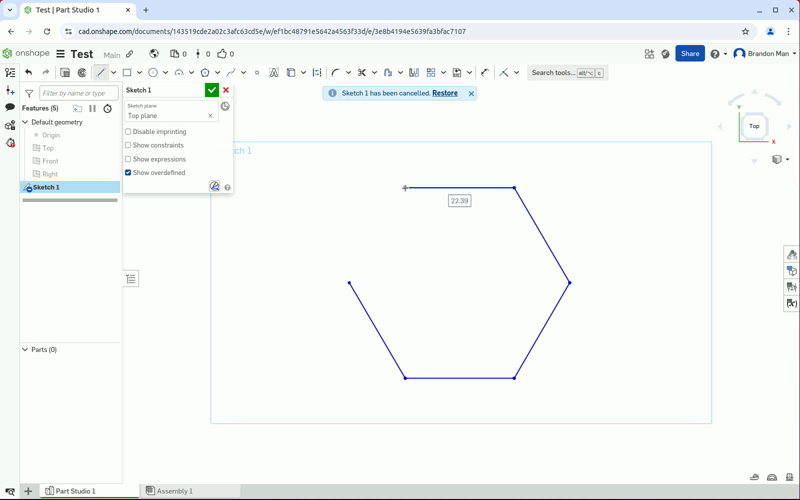
mouse_move(349, 282)
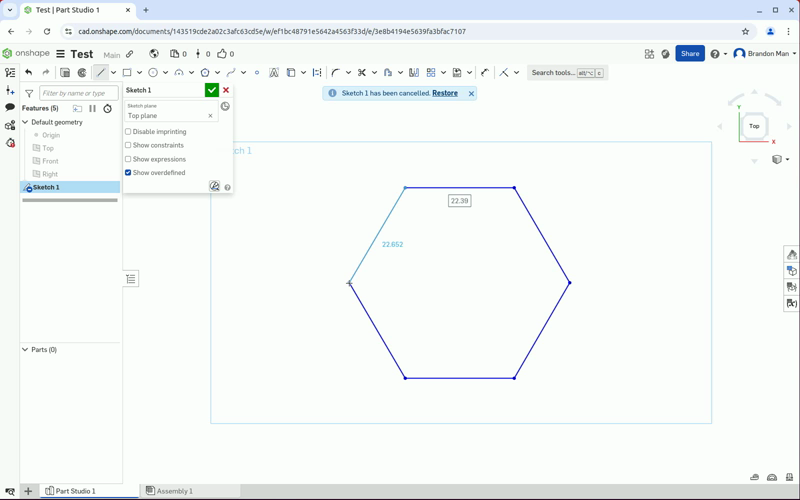
key_up(shift)
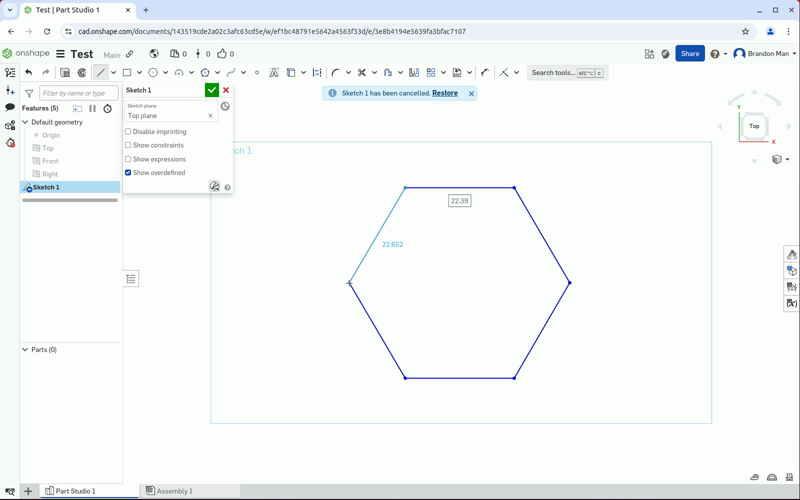
click(349, 282)
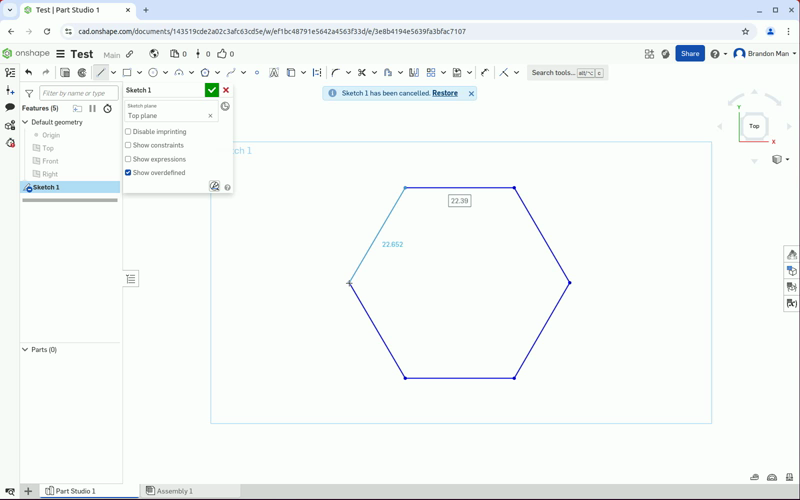
key(esc)
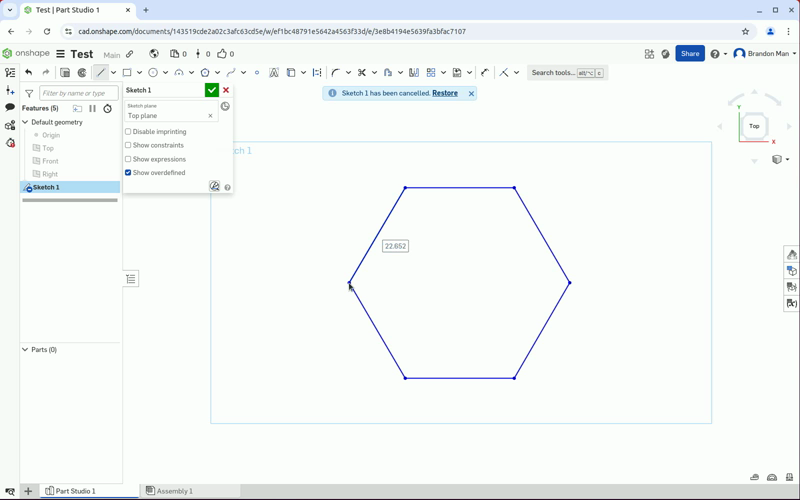
mouse_move(441, 247)
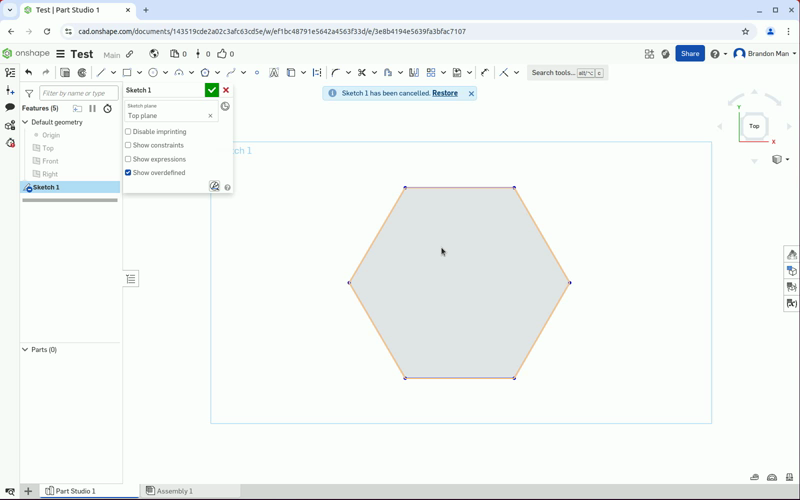
click(441, 247)
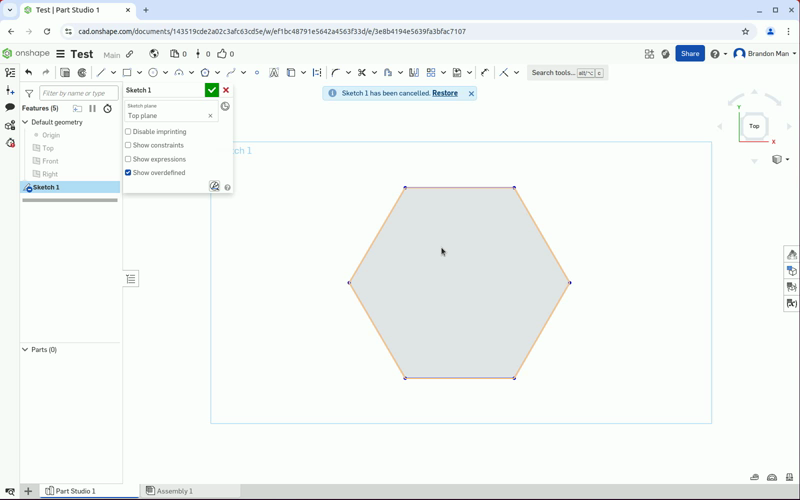
mouse_move(73, 352)
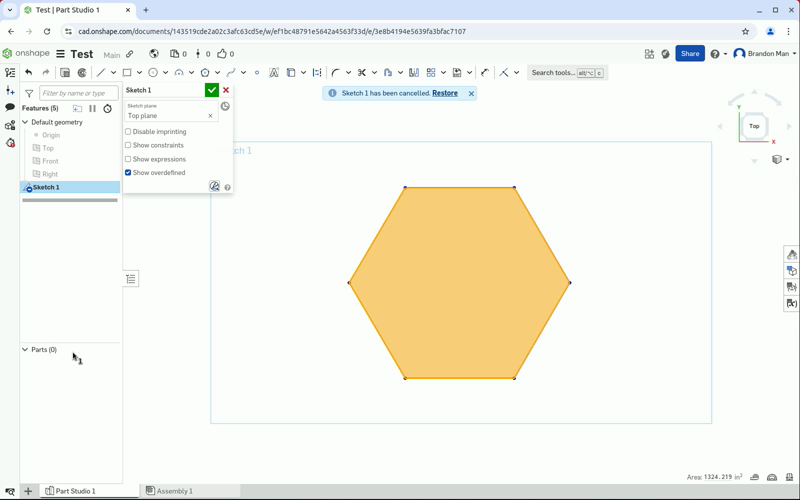
key(shift+y)
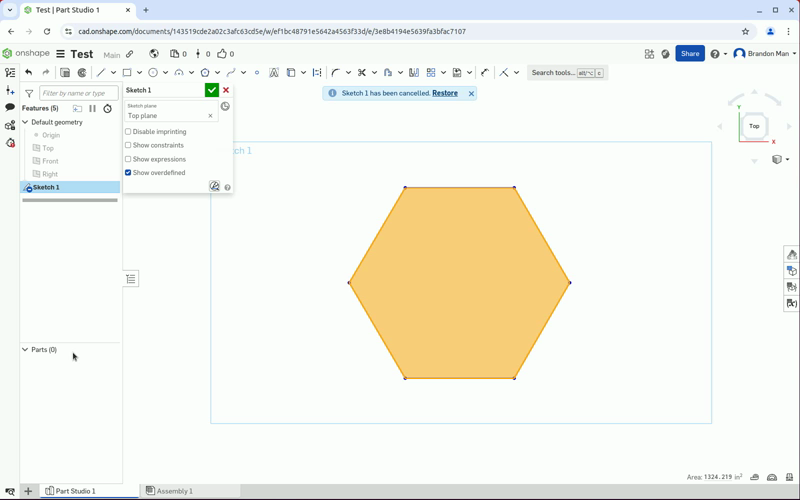
key(shift+e)
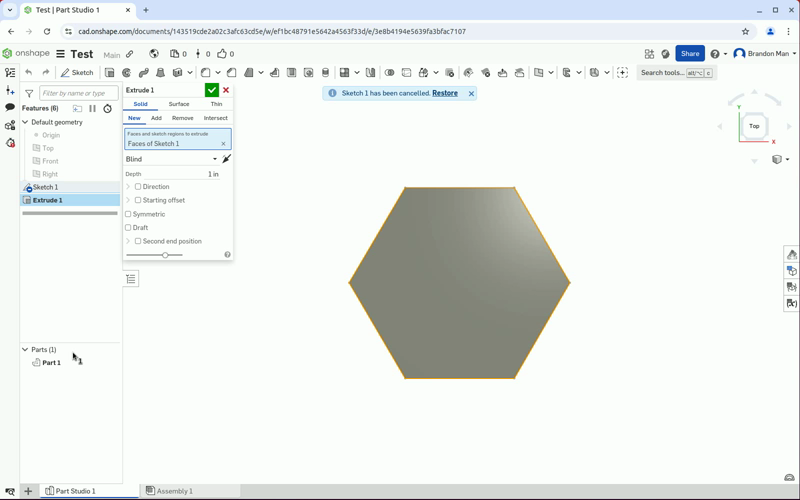
mouse_move(143, 106)
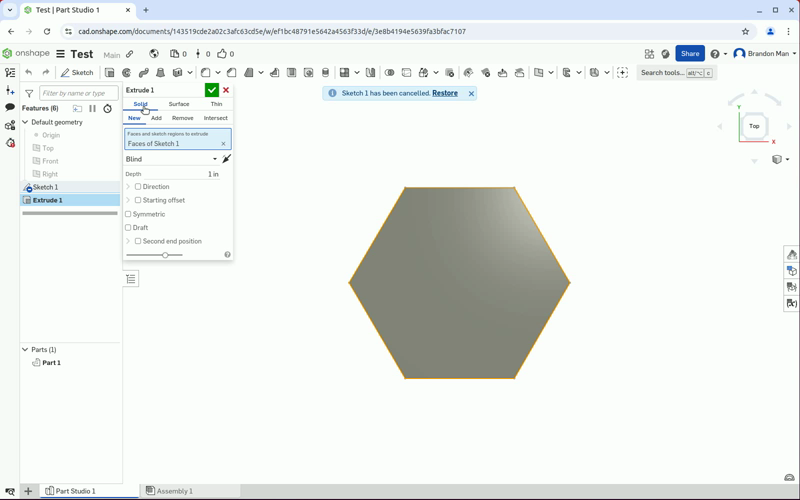
click(143, 106)
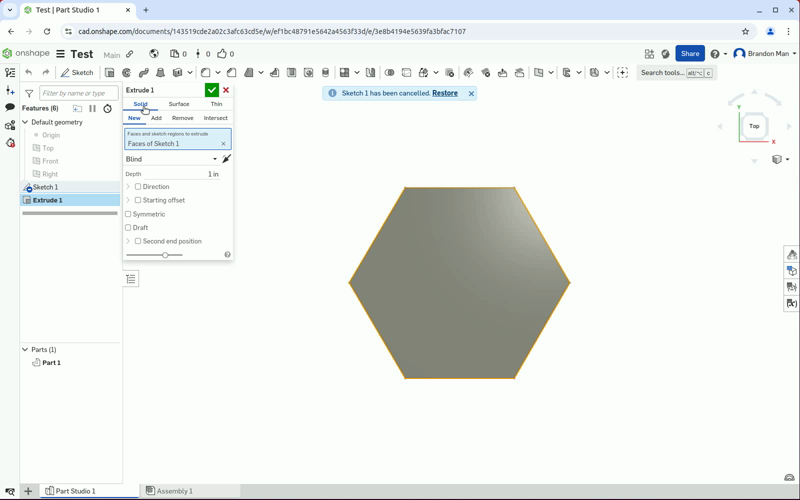
mouse_move(137, 120)
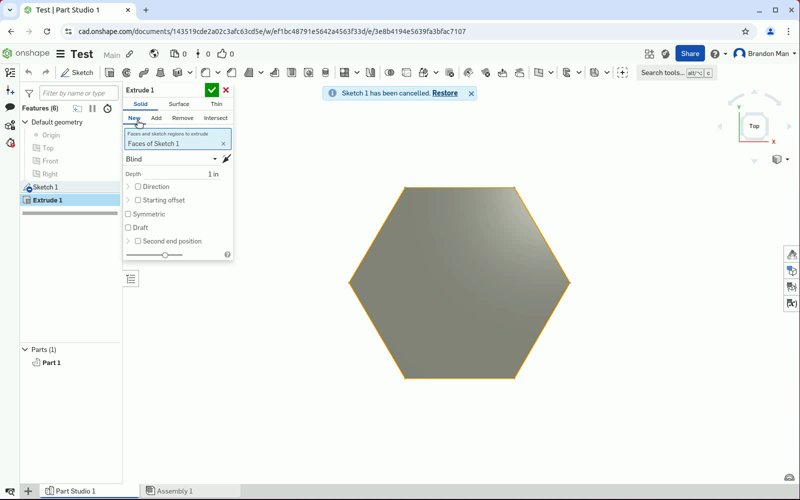
click(137, 120)
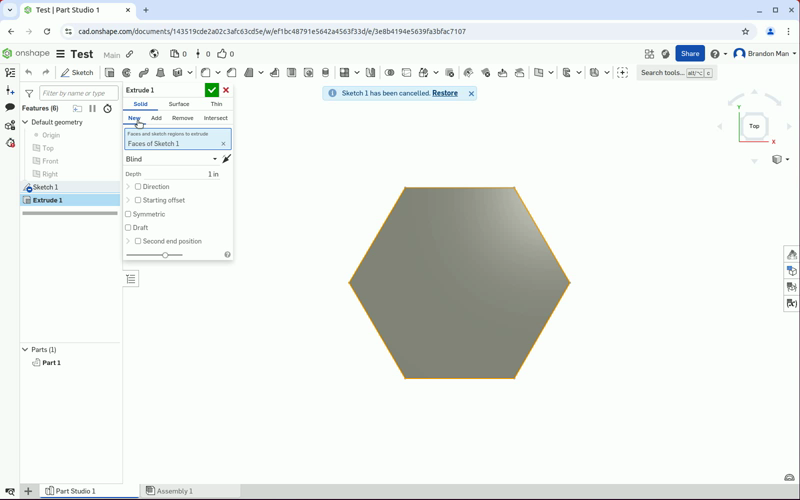
key(tab, 4)
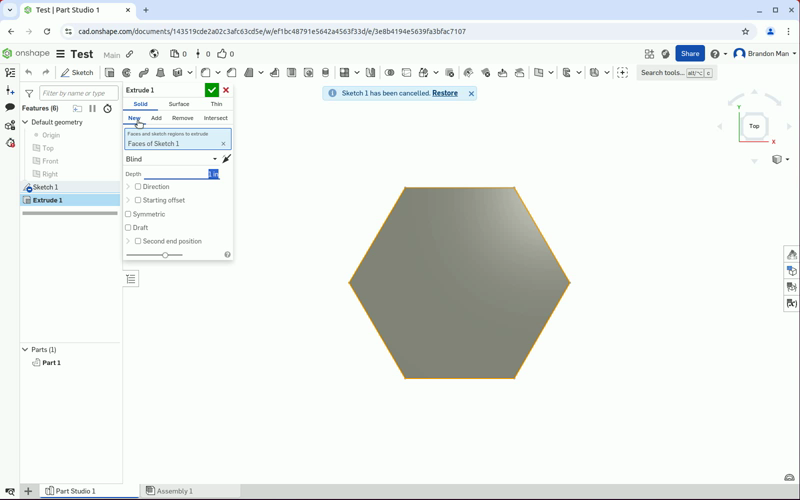
text(15.405)
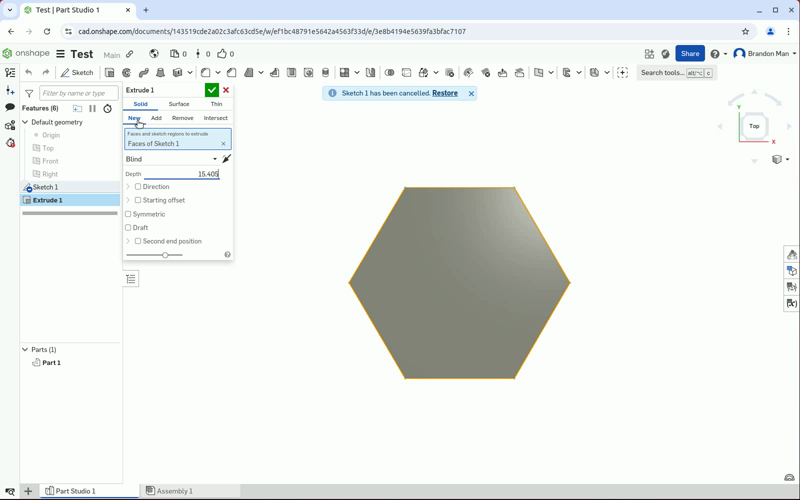
key(enter)
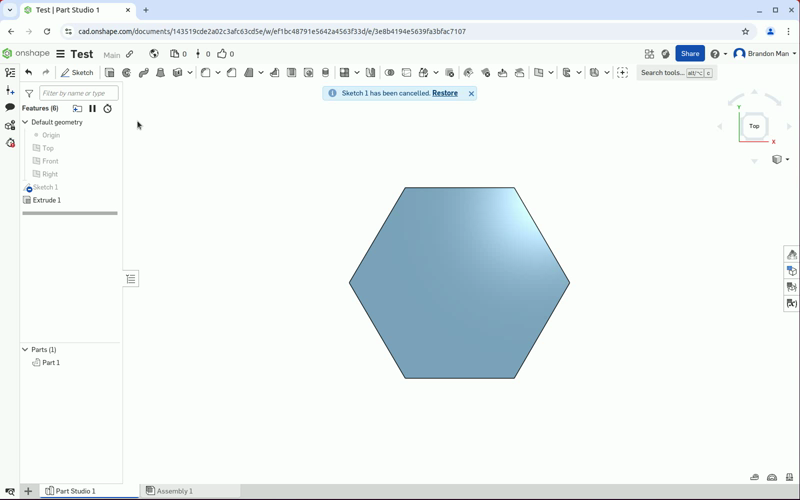
key(shift+h)
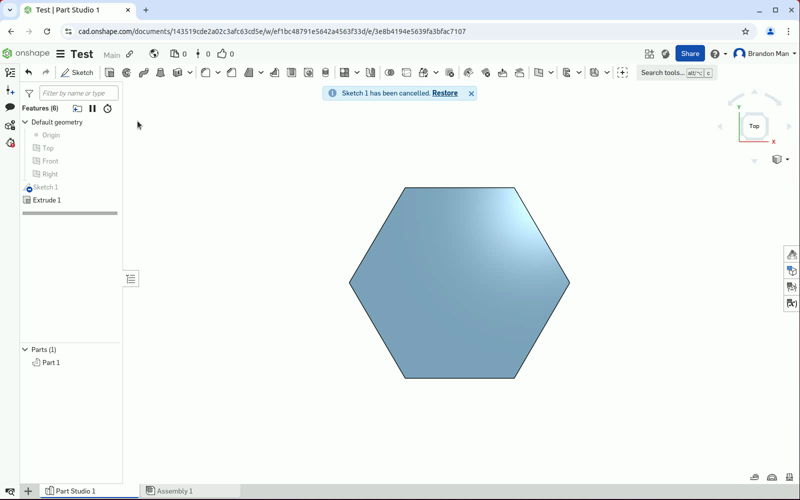
key(shift+h)
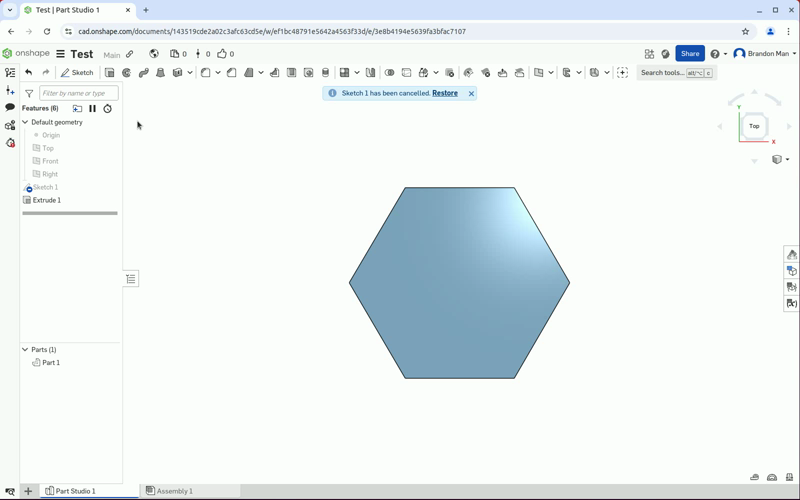
mouse_move(73, 189)
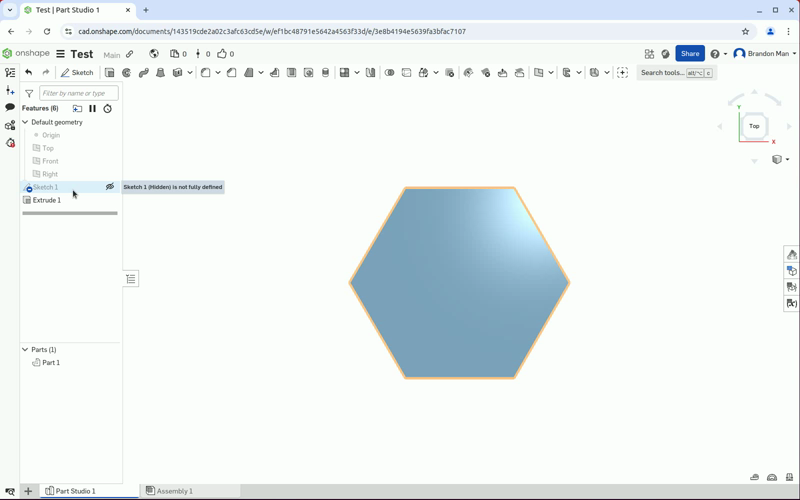
click(73, 189)
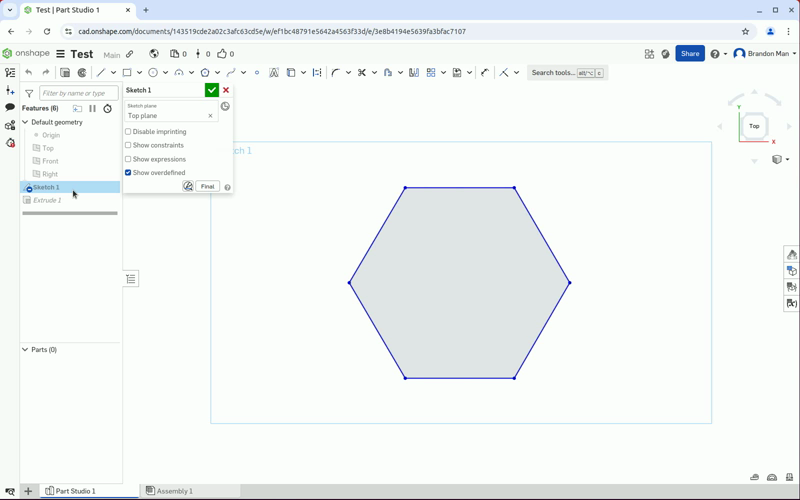
mouse_move(229, 92)
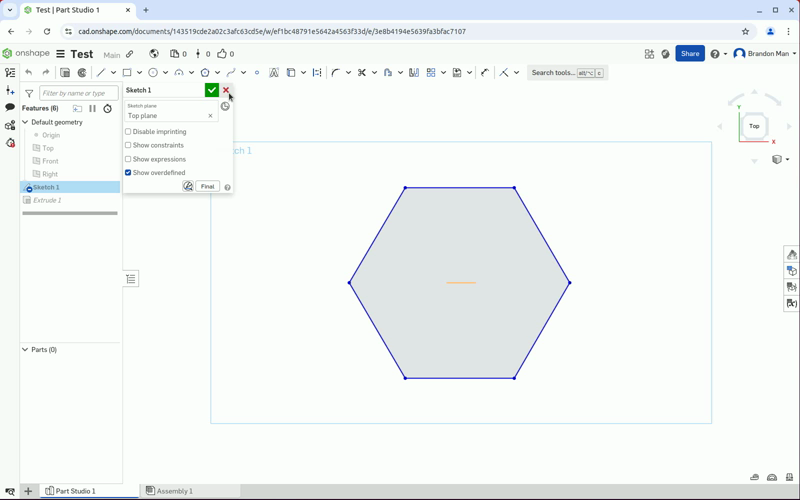
click(229, 92)
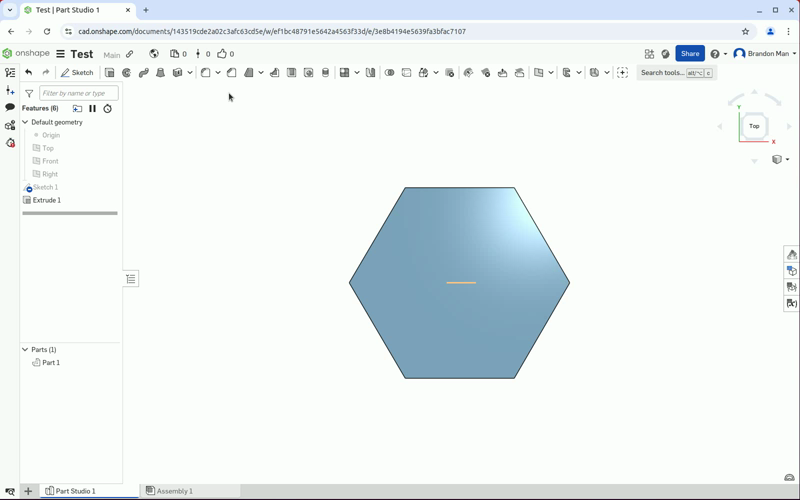
mouse_move(541, 75)
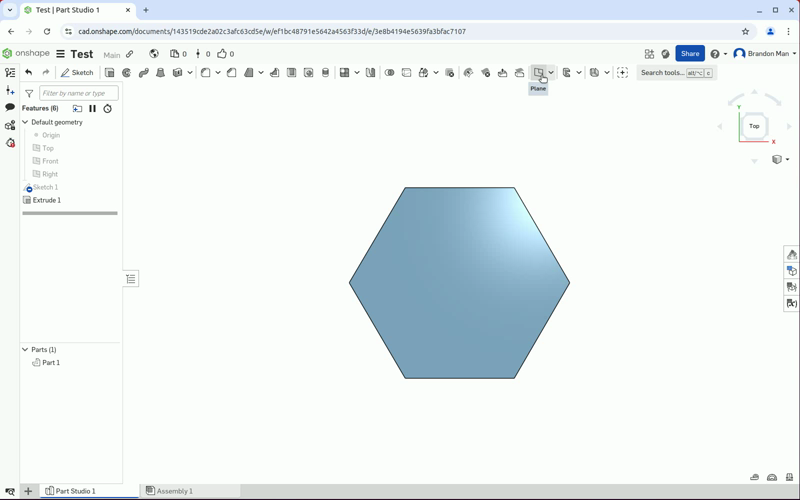
click(541, 75)
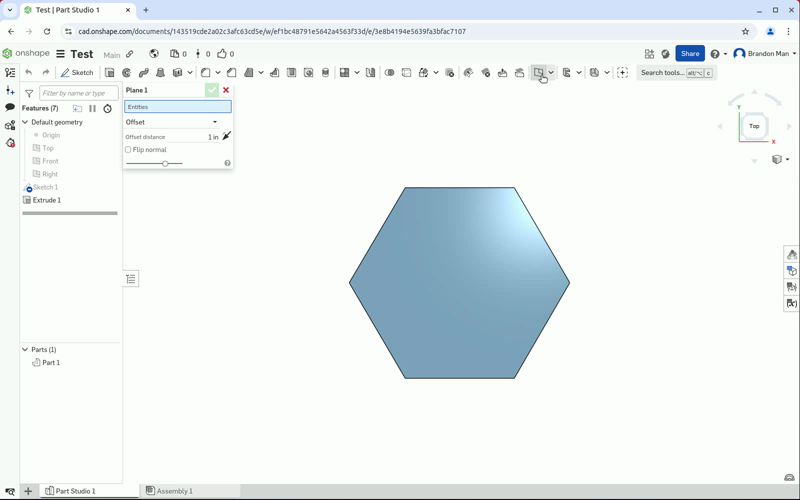
mouse_move(73, 150)
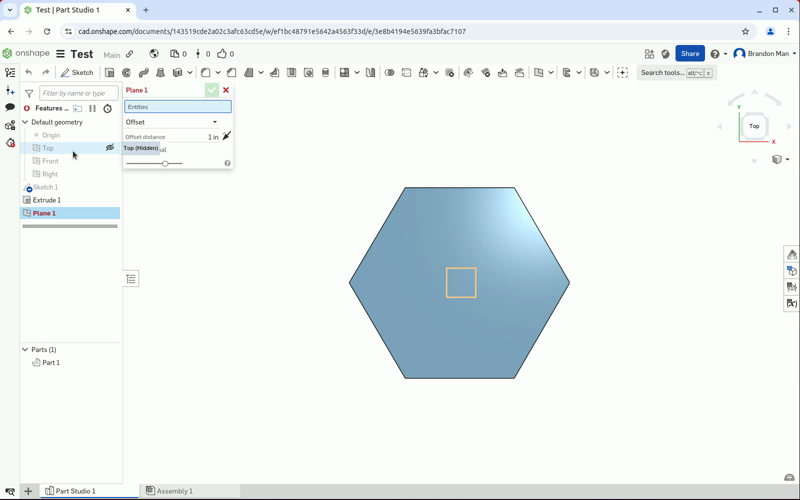
click(73, 150)
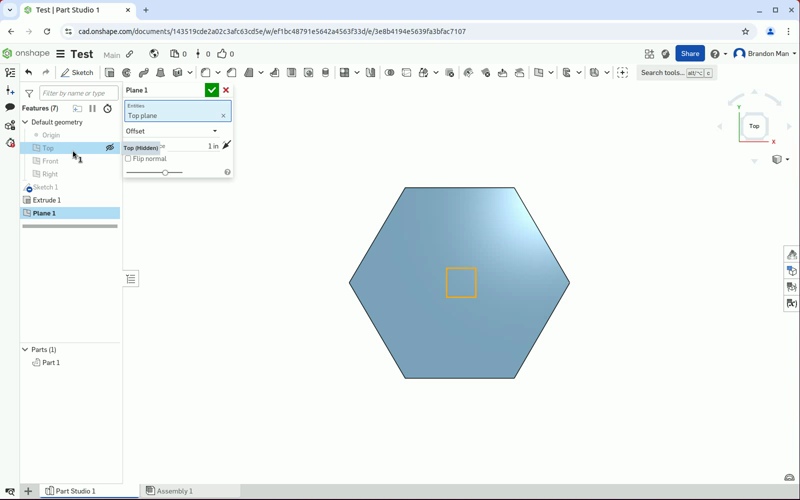
key(tab, 2)
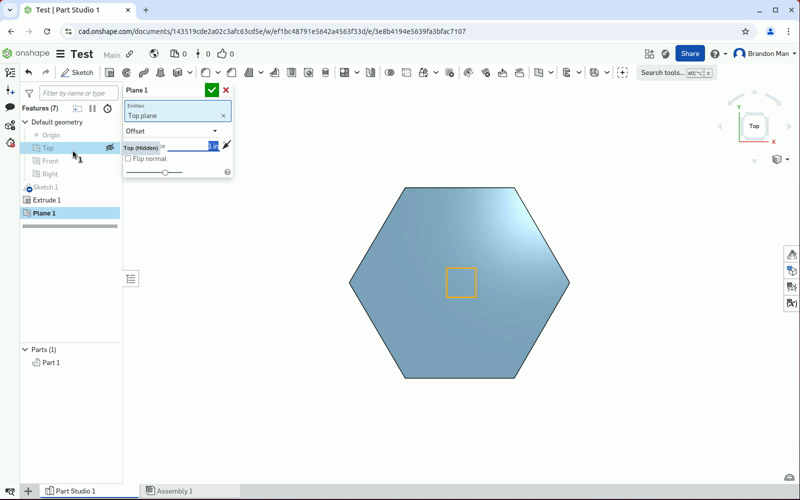
text(15.405)
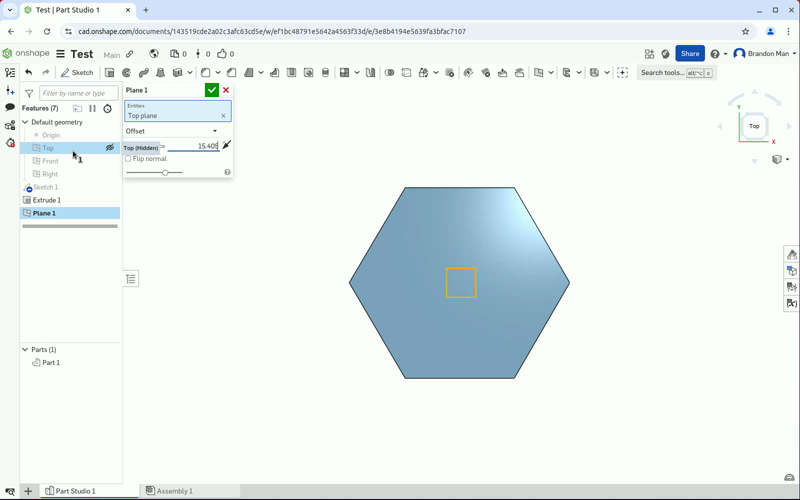
key(enter, 2)
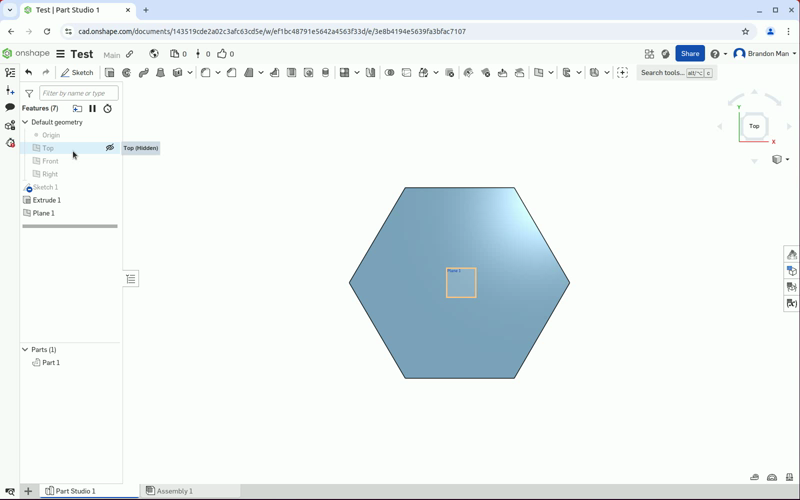
key(shift+s)
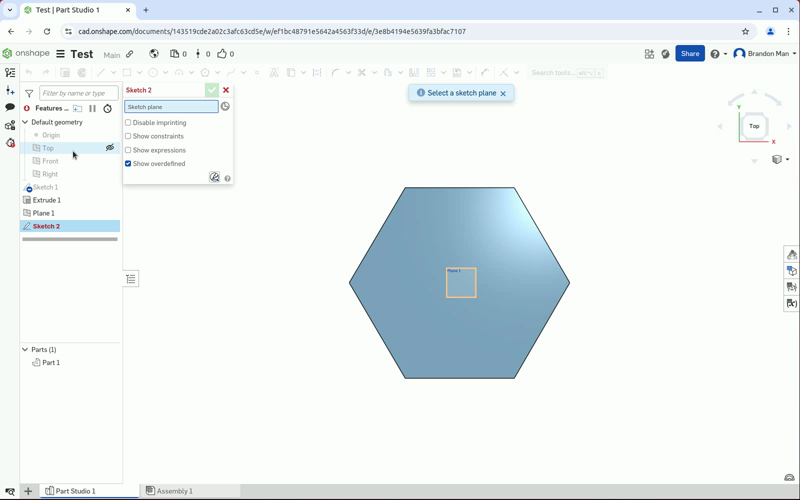
mouse_move(73, 215)
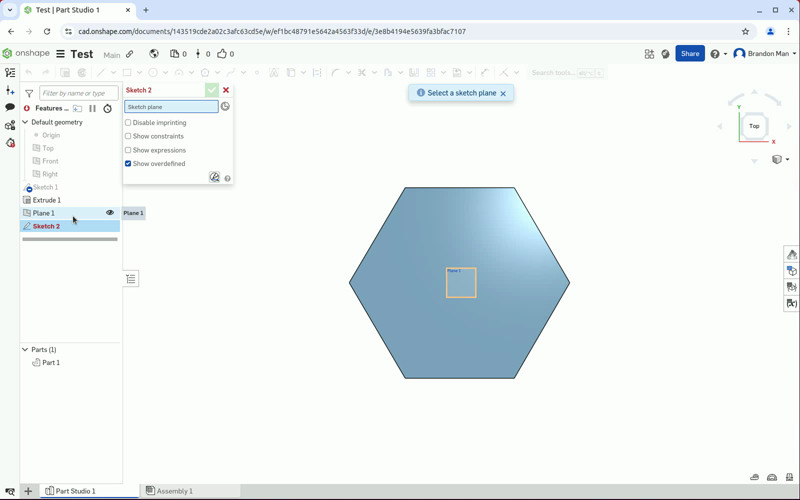
click(73, 215)
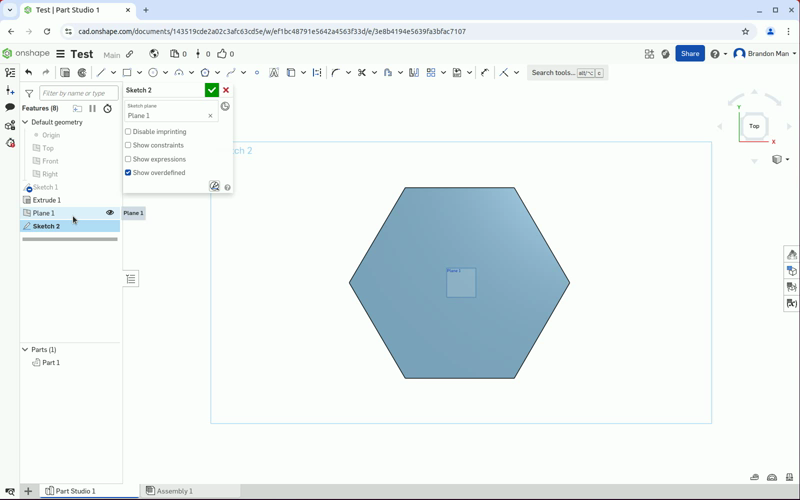
mouse_move(73, 352)
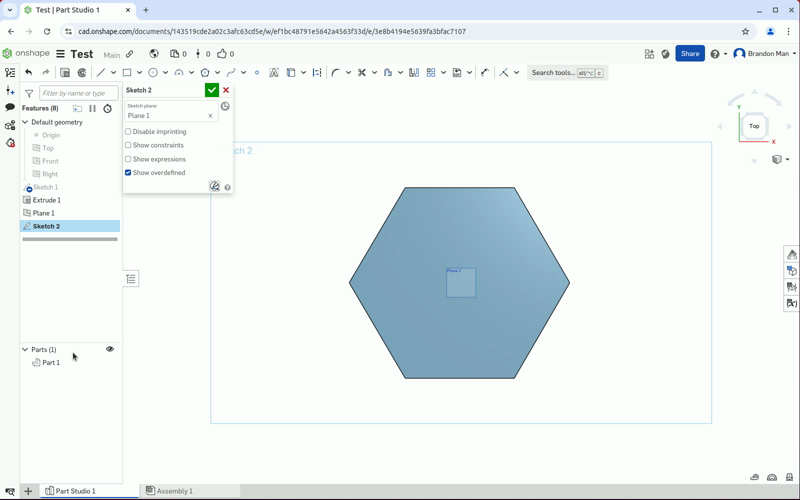
key(y)
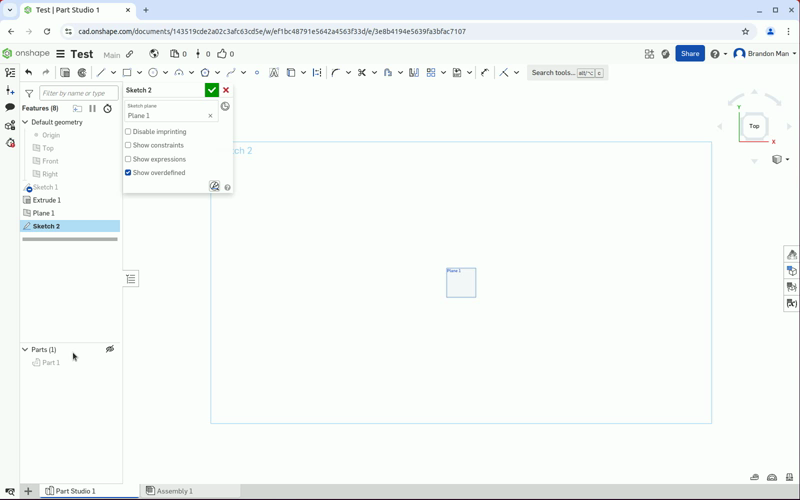
key(c)
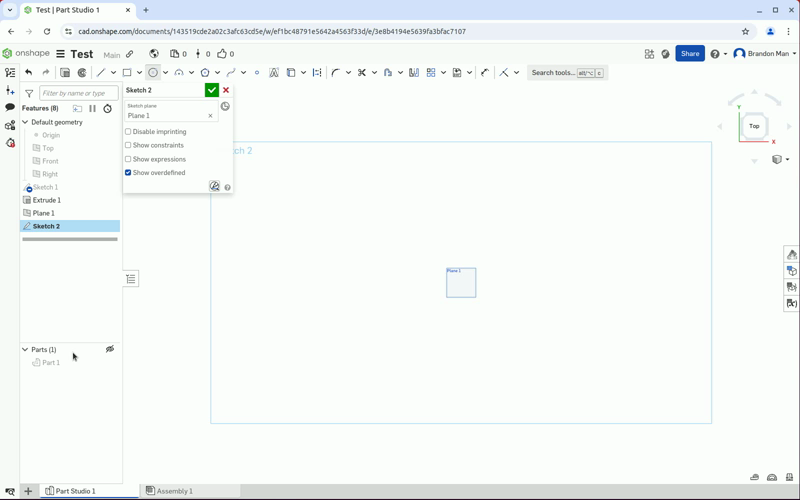
key_down(shift)
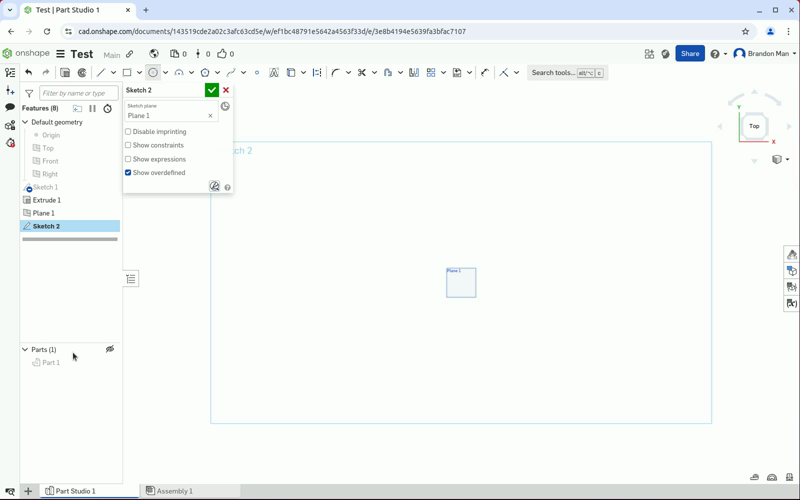
mouse_move(461, 282)
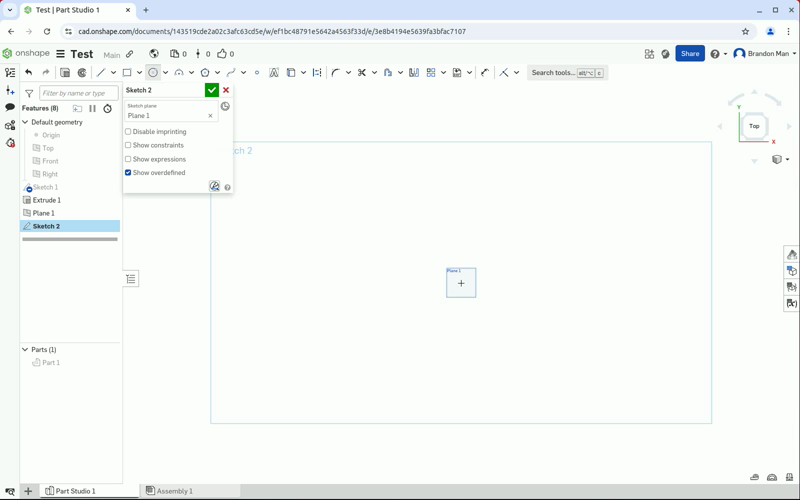
click(461, 282)
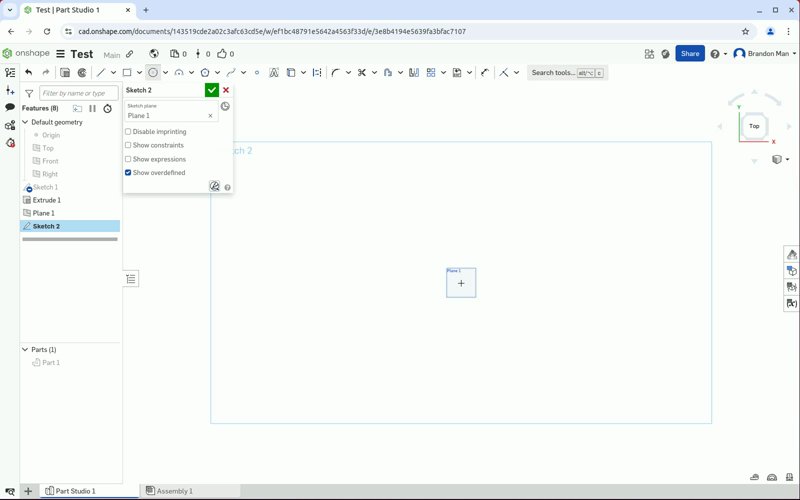
key_up(shift)
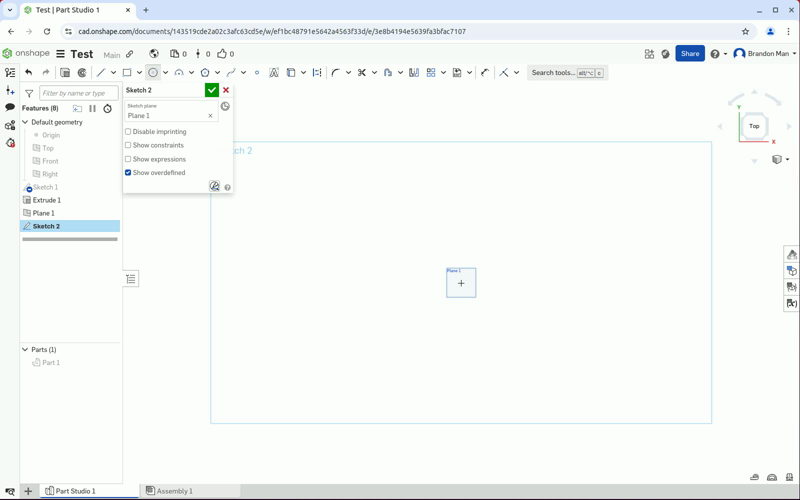
mouse_move(552, 282)
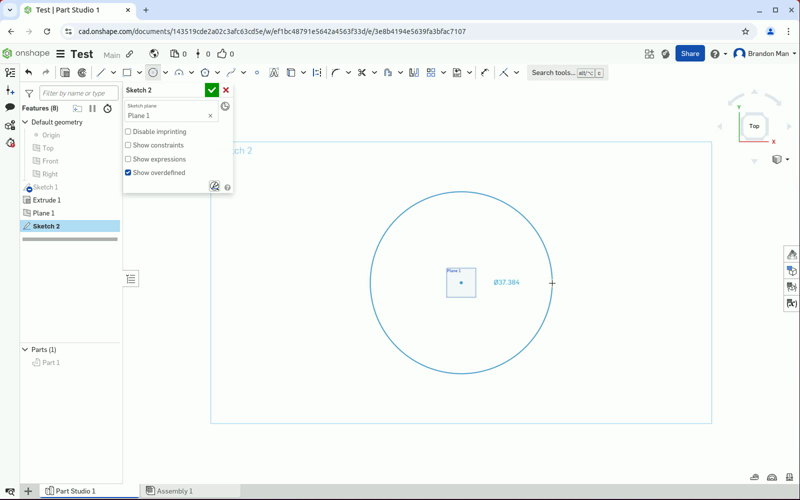
click(552, 282)
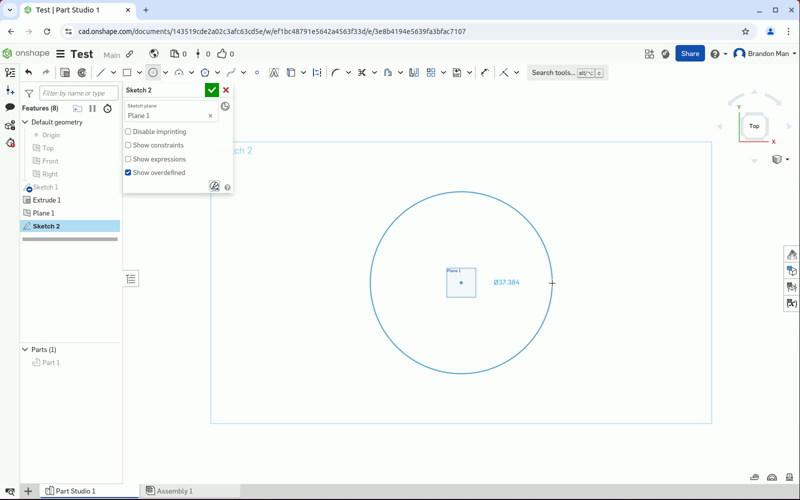
key(esc)
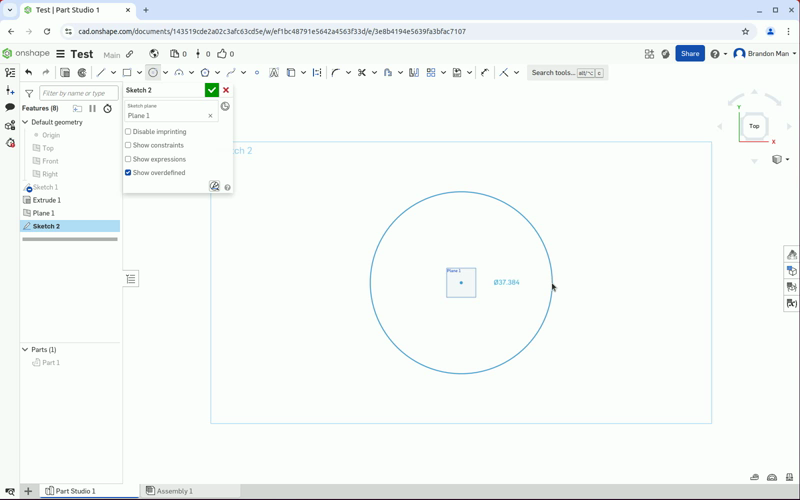
mouse_move(458, 244)
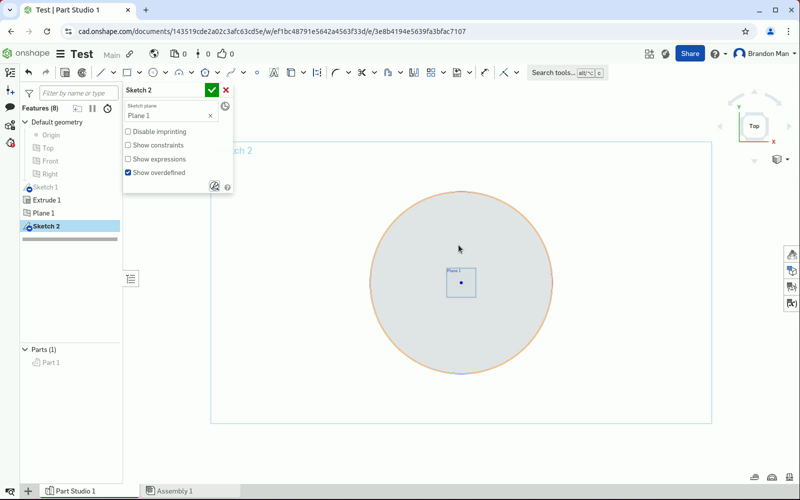
click(458, 244)
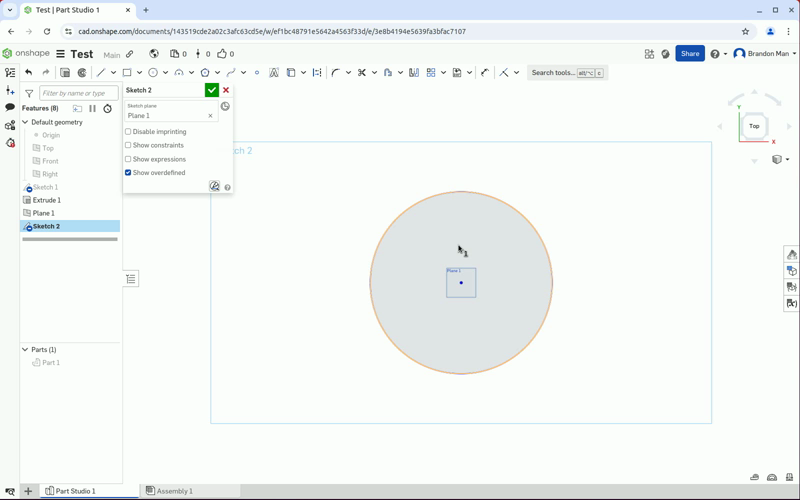
mouse_move(73, 352)
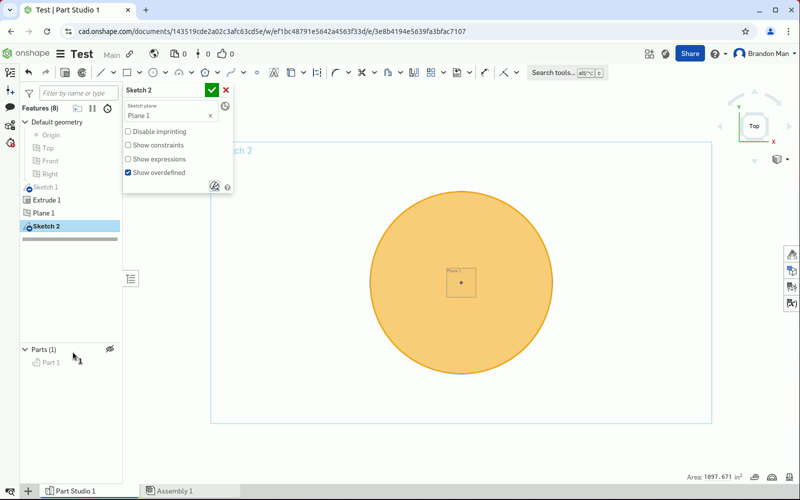
key(shift+y)
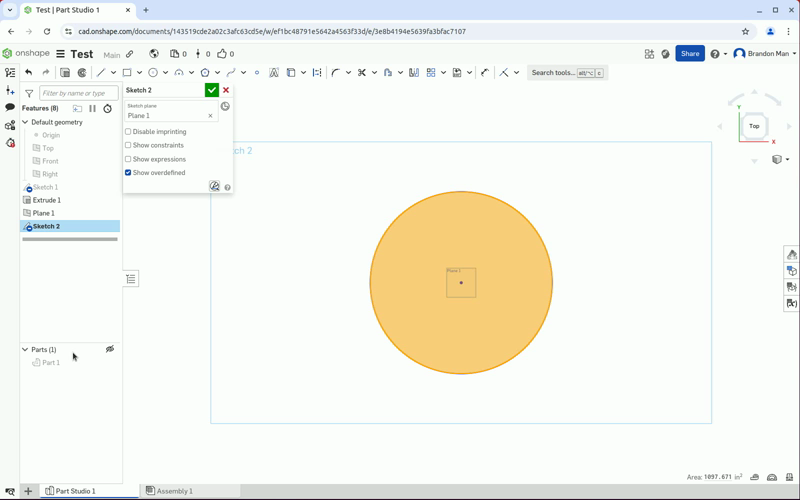
key(shift+e)
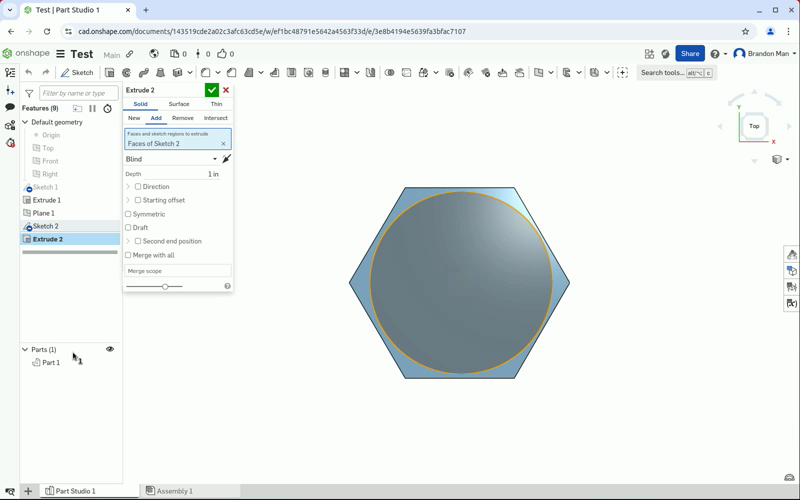
mouse_move(143, 106)
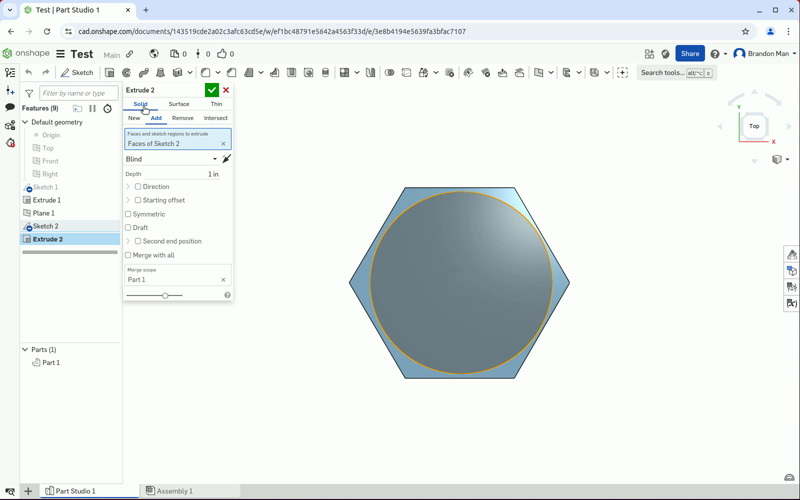
click(143, 106)
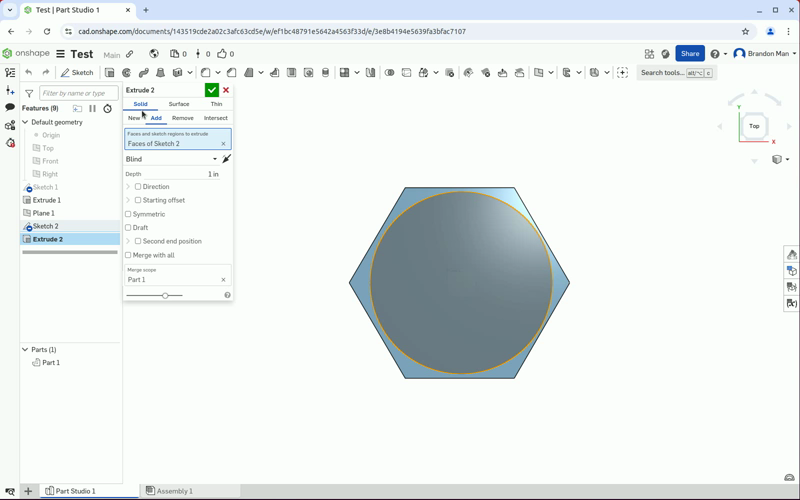
mouse_move(137, 120)
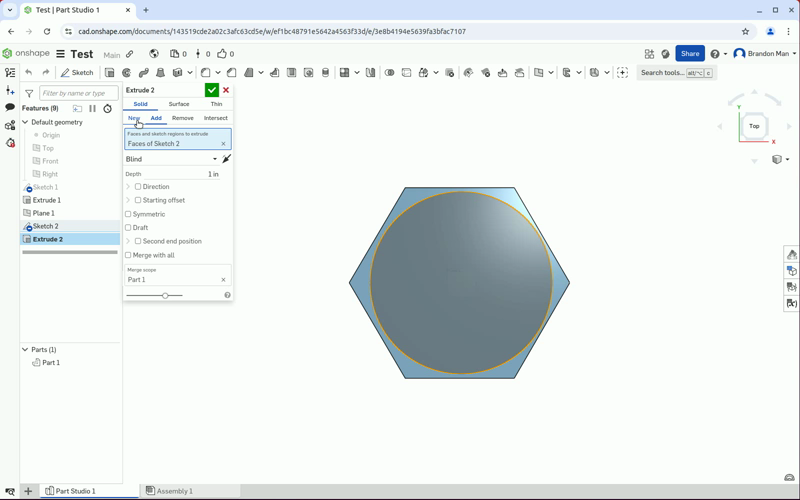
click(137, 120)
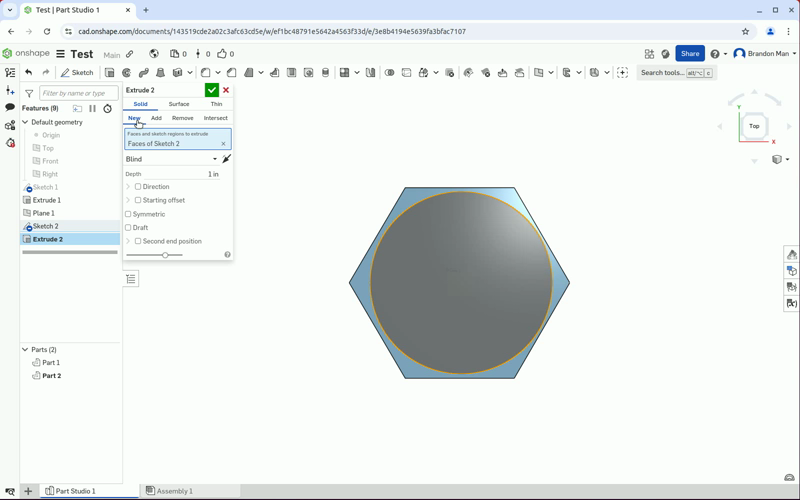
key(tab, 4)
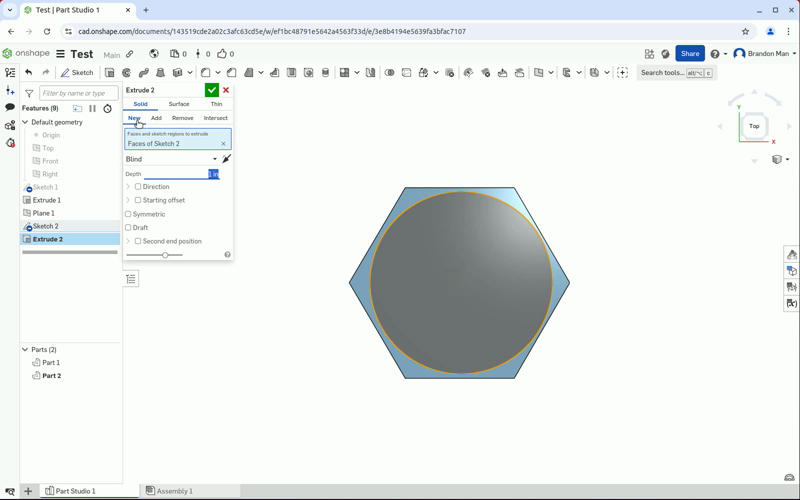
text(7.703)
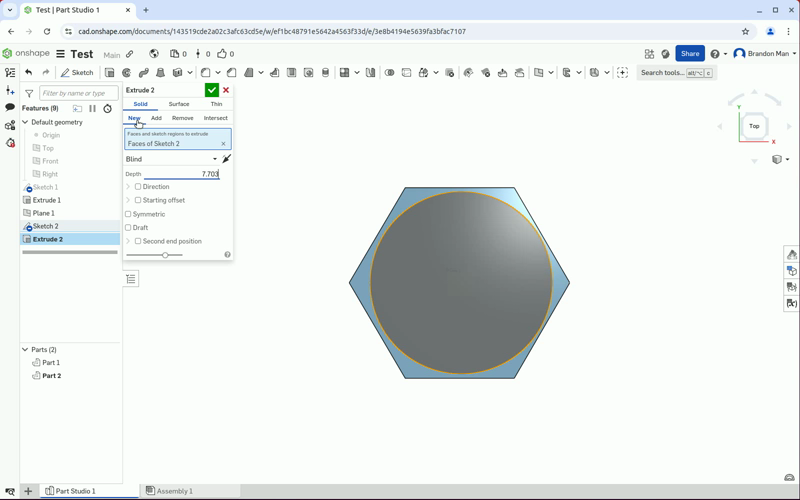
key(enter)
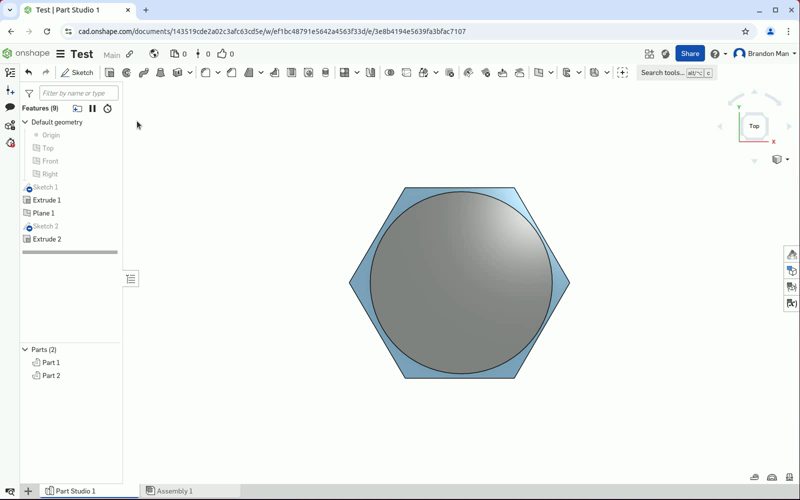
key(shift+h)
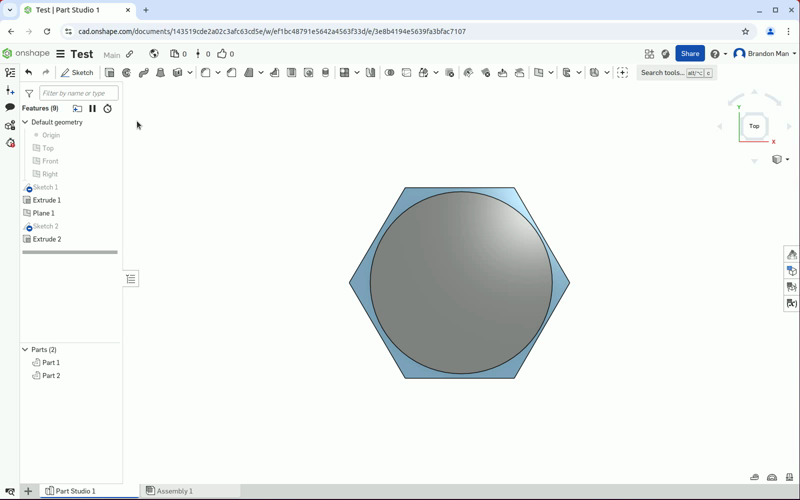
key(shift+h)
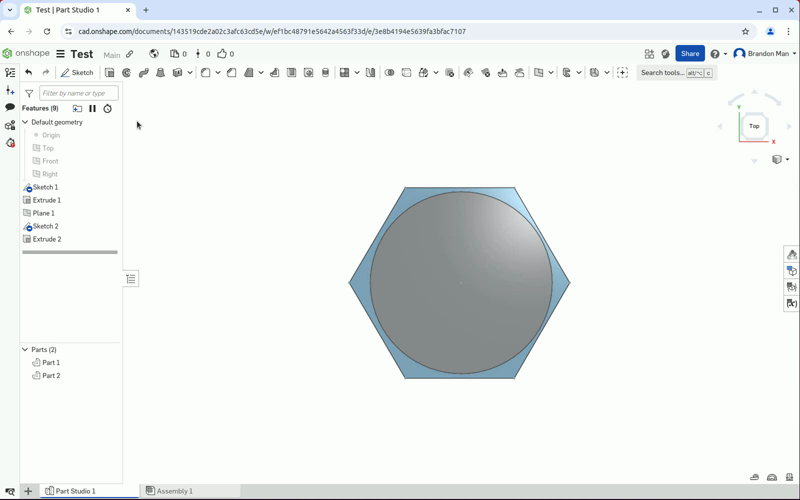
key(shift+7)
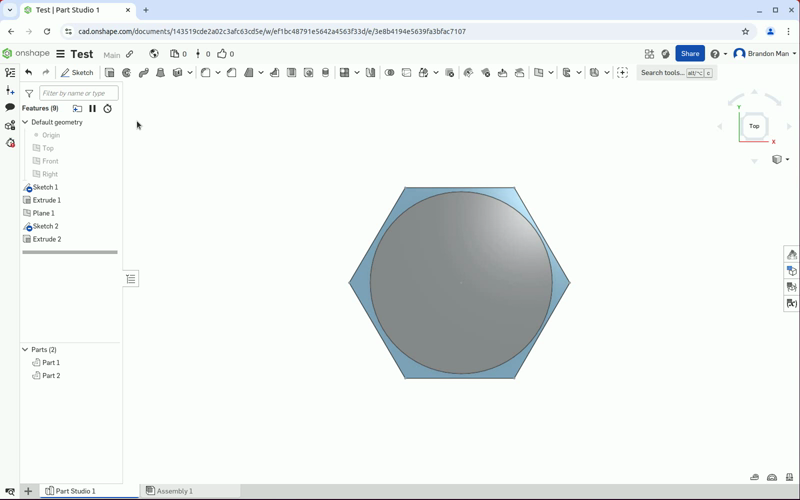
key(up, 3)
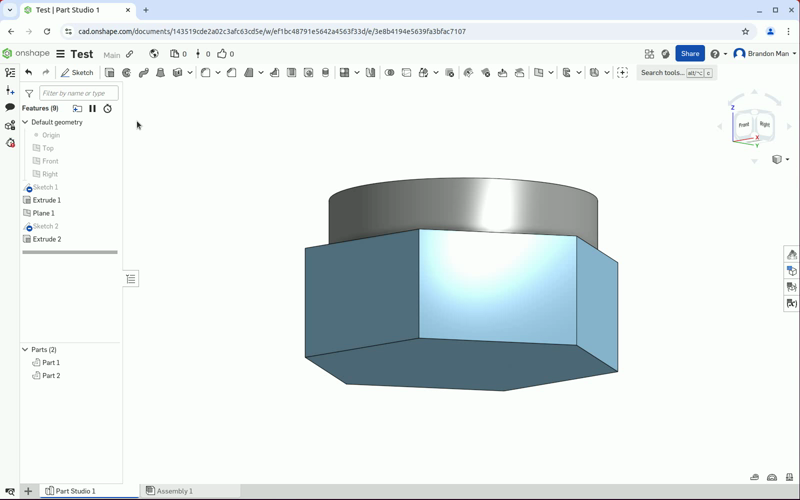
key(left, 3)
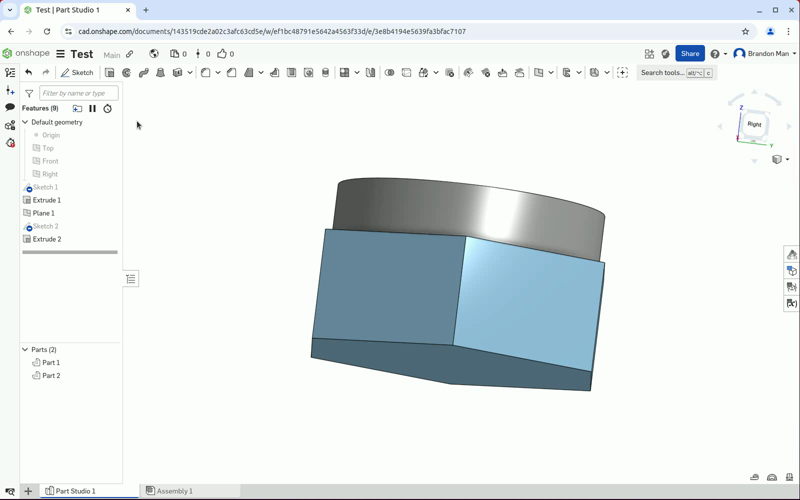
key(right, 3)
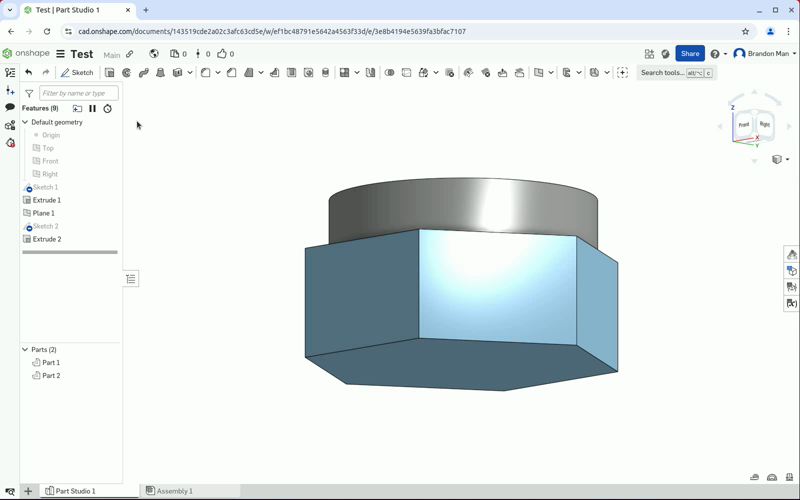
key(down, 3)
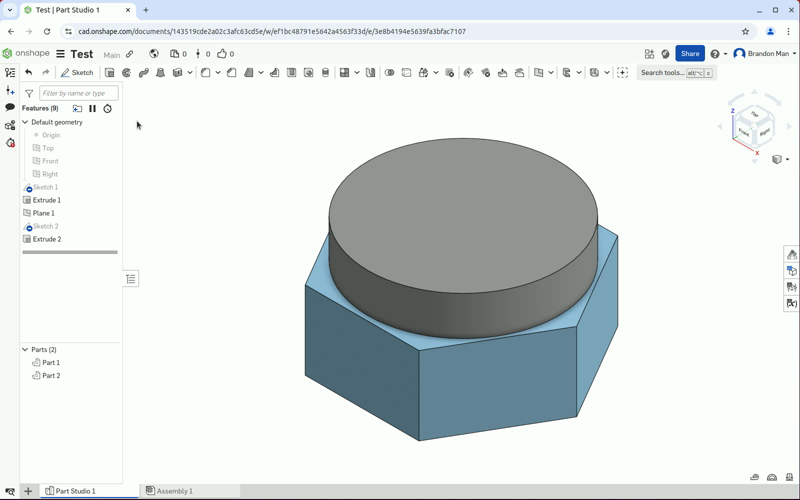
mouse_move(73, 189)
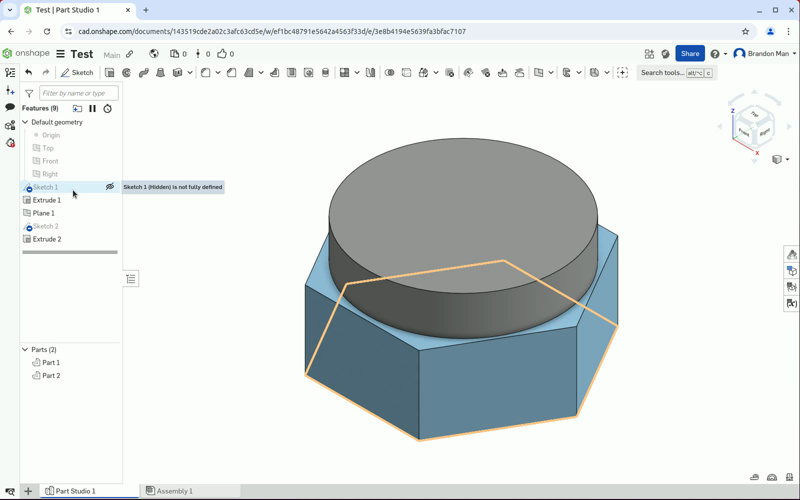
click(73, 189)